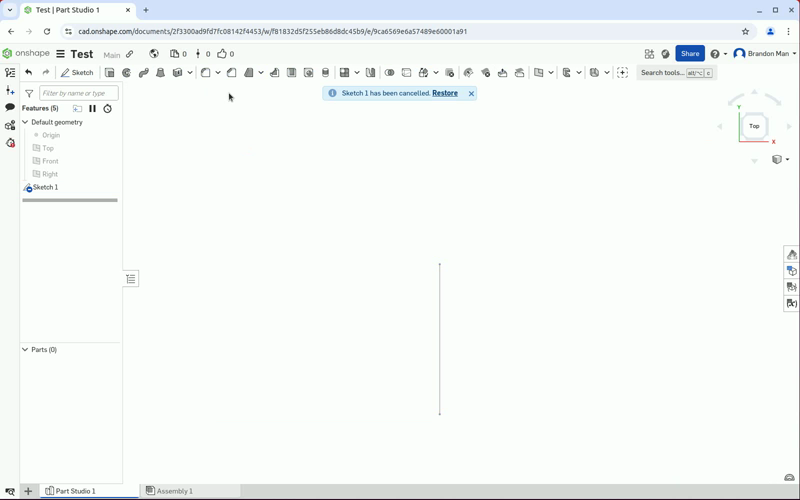
key(shift+h)
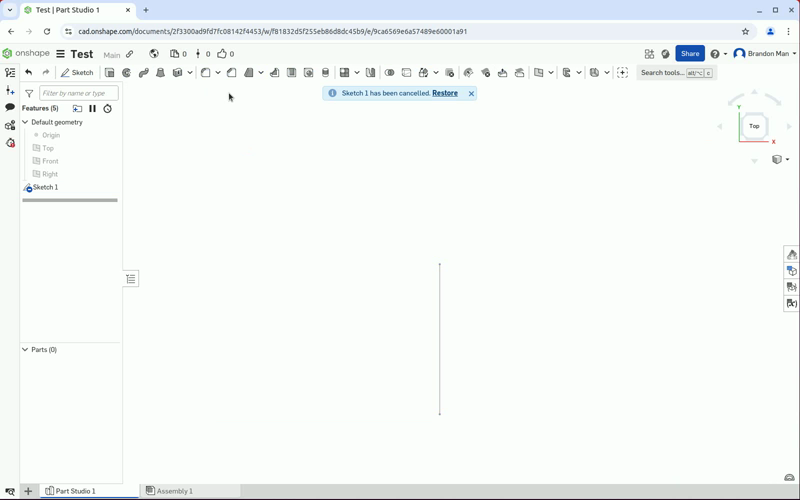
key(shift+s)
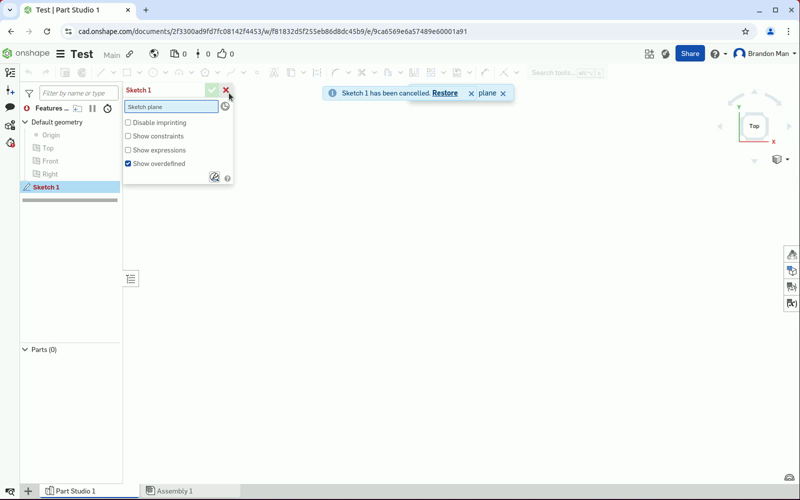
mouse_move(73, 150)
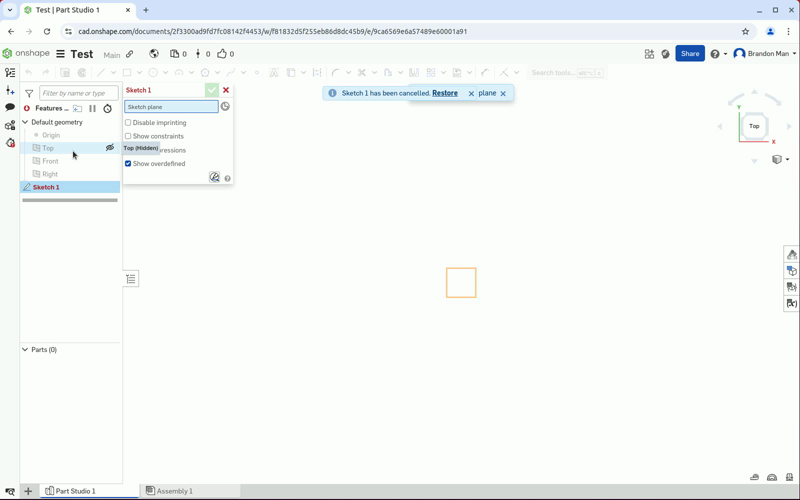
click(73, 150)
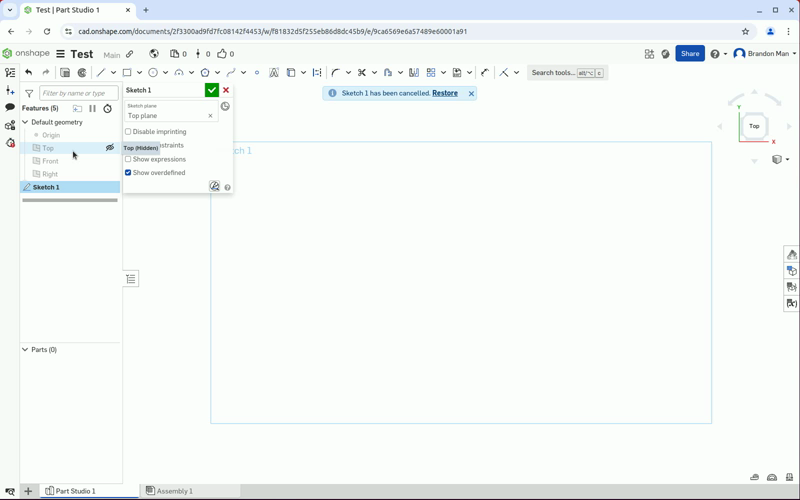
mouse_move(73, 352)
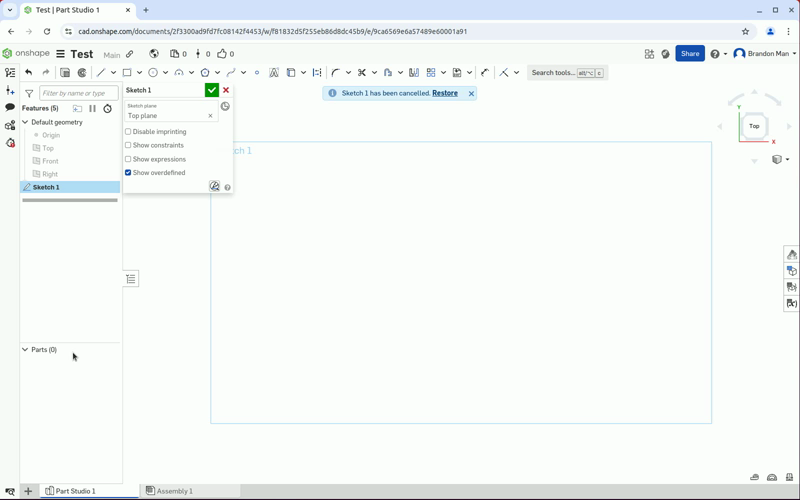
key(y)
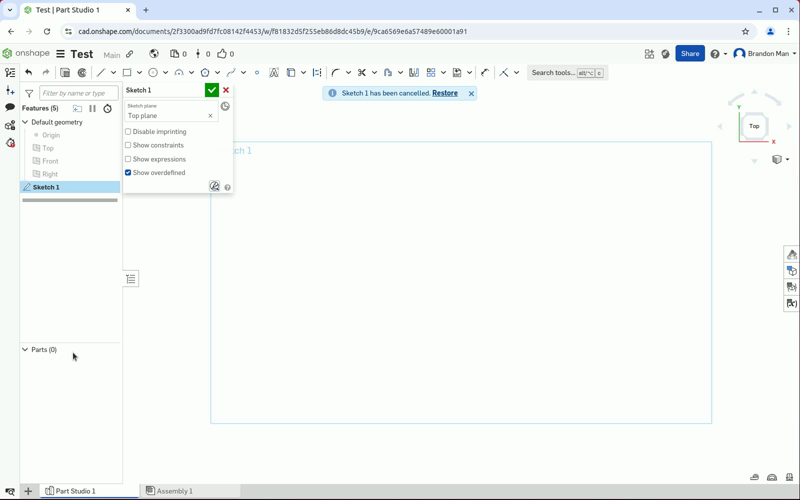
key(c)
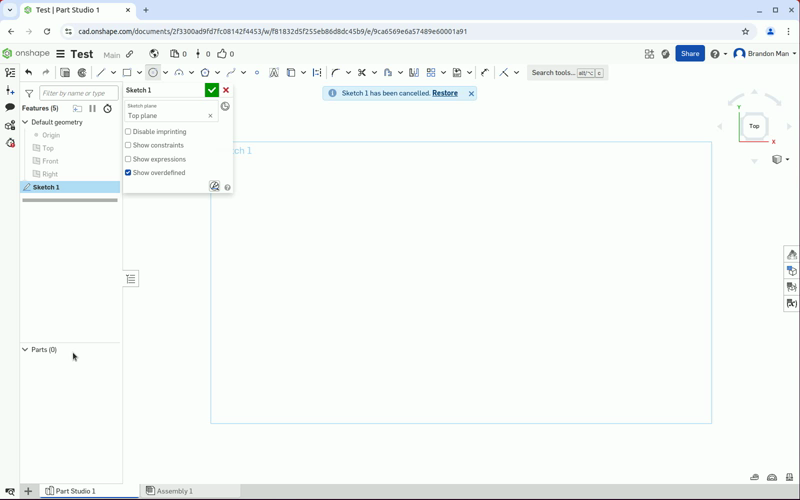
key_down(shift)
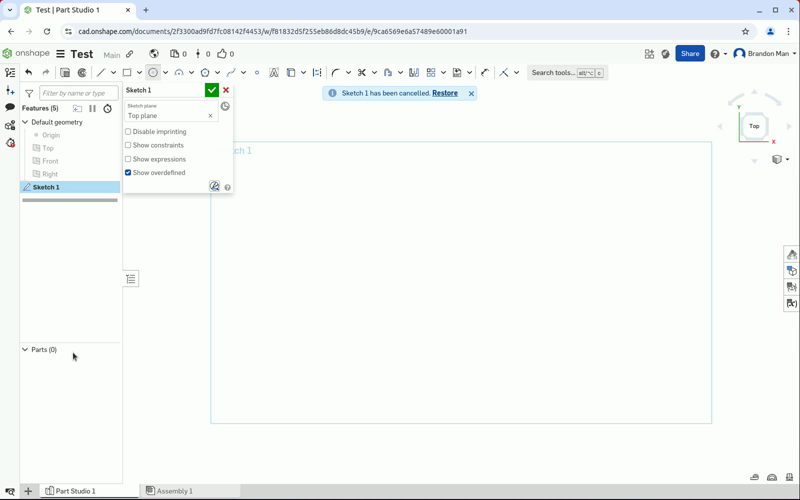
mouse_move(461, 282)
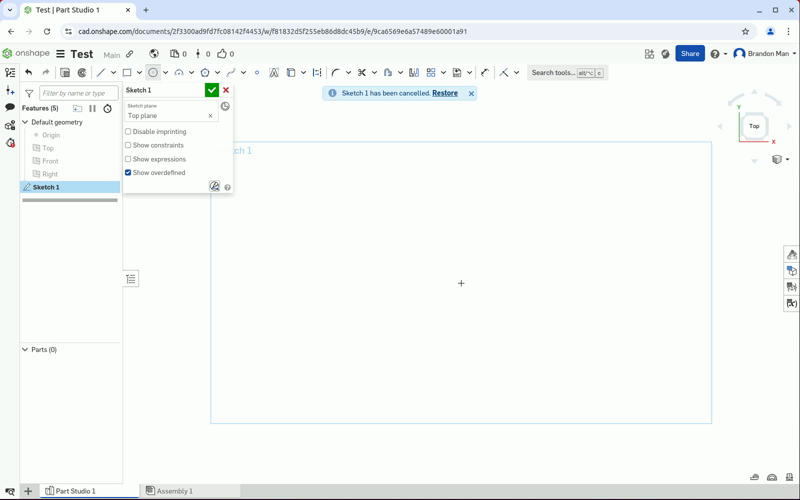
click(461, 282)
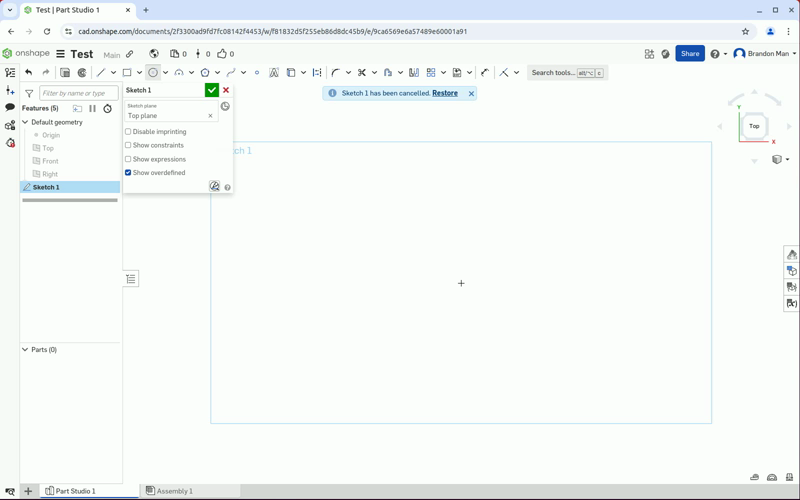
key_up(shift)
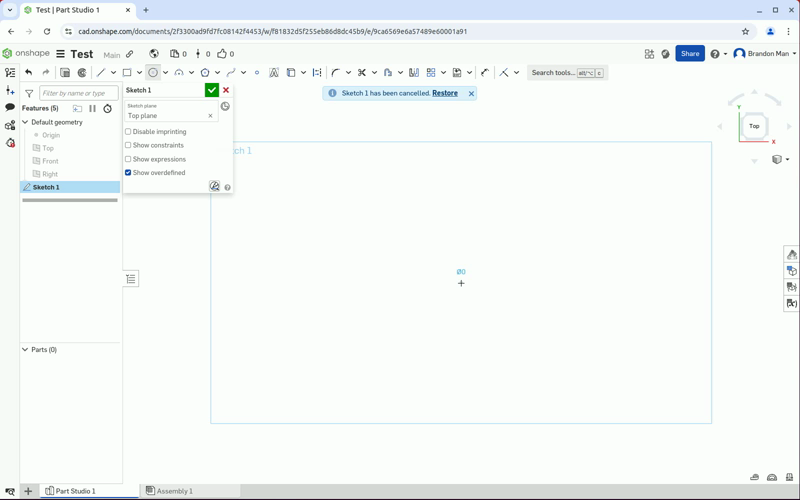
mouse_move(572, 282)
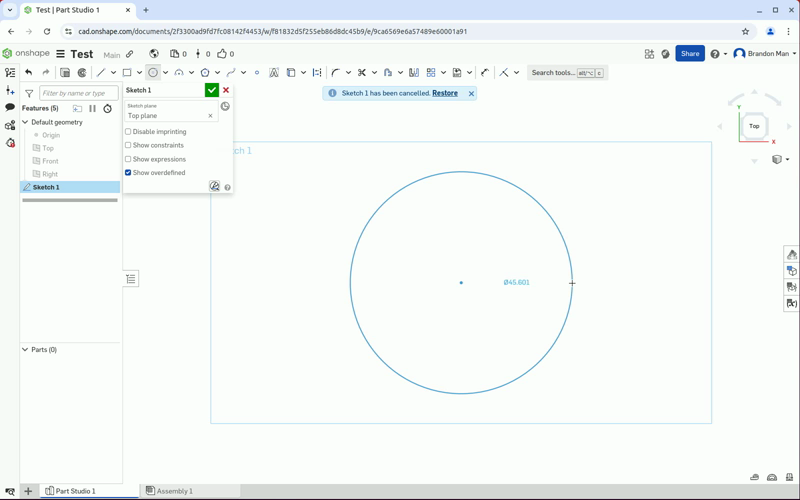
click(572, 282)
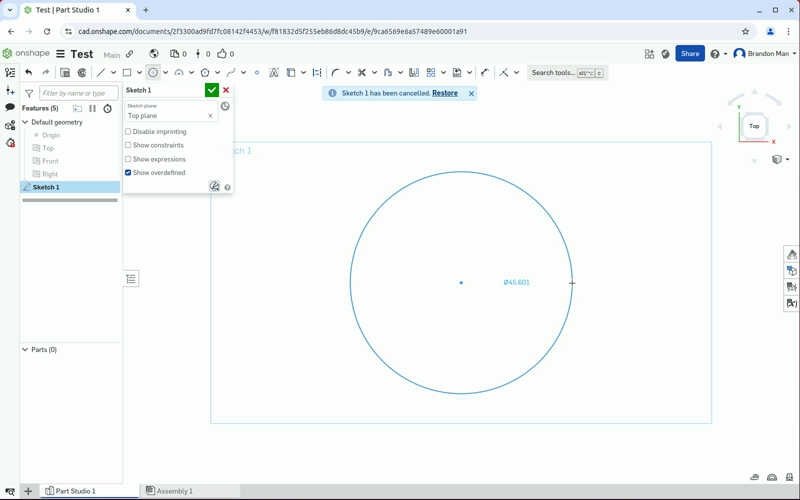
key(esc)
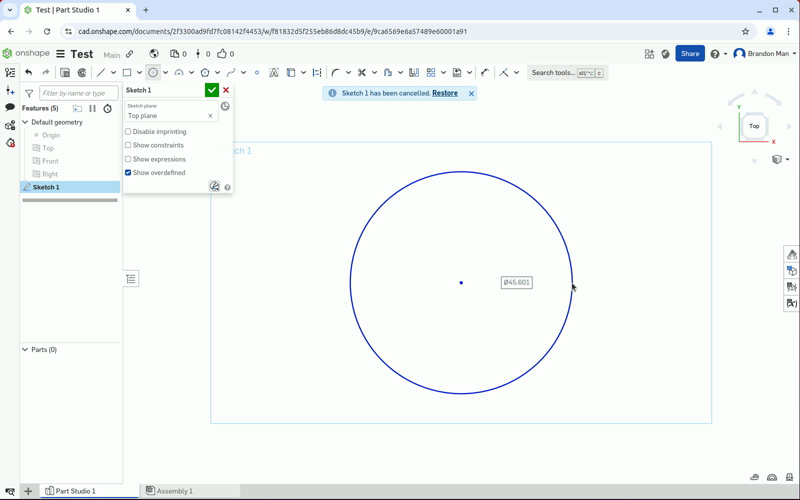
mouse_move(451, 300)
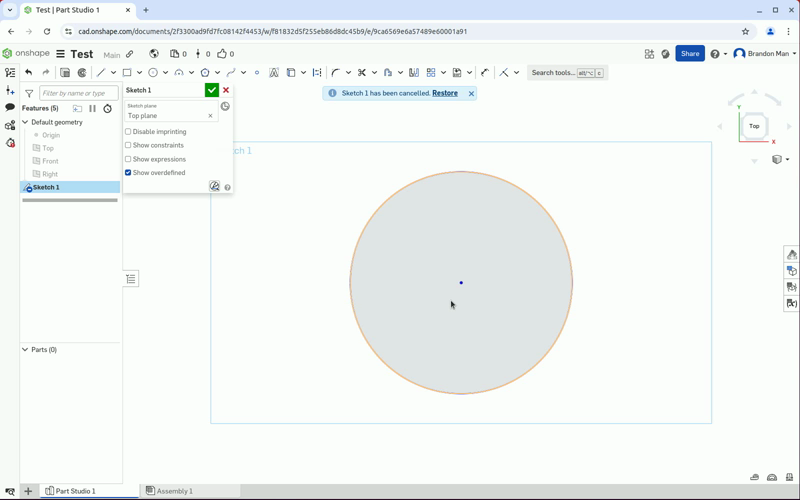
click(451, 300)
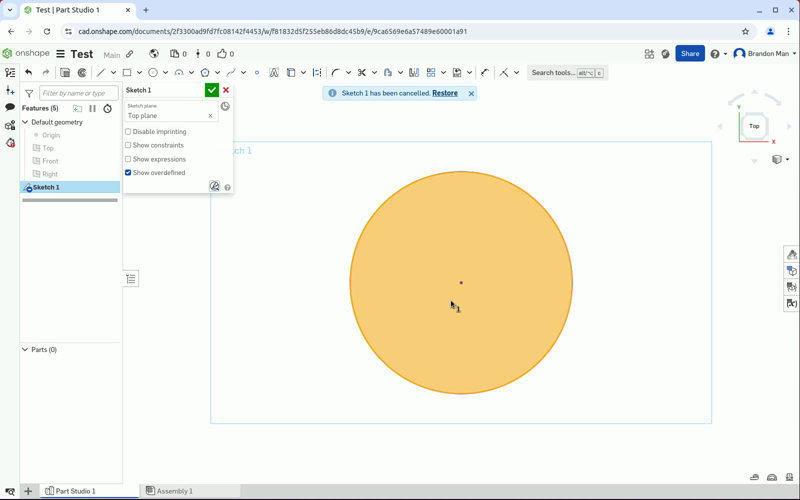
mouse_move(73, 352)
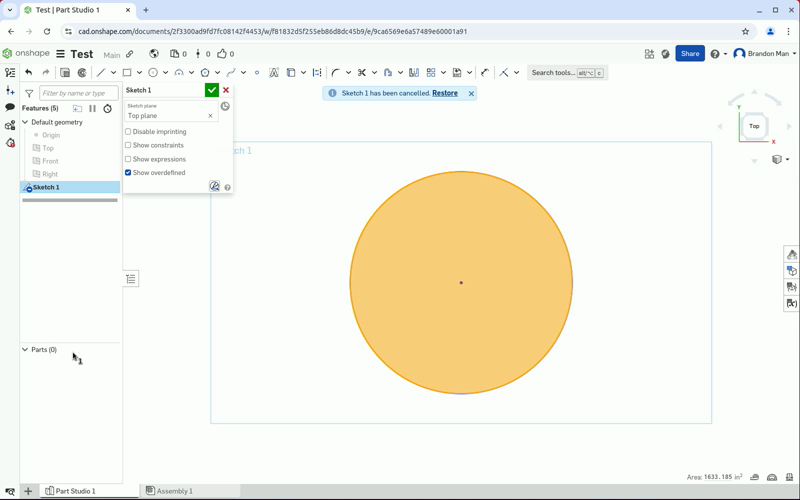
key(shift+y)
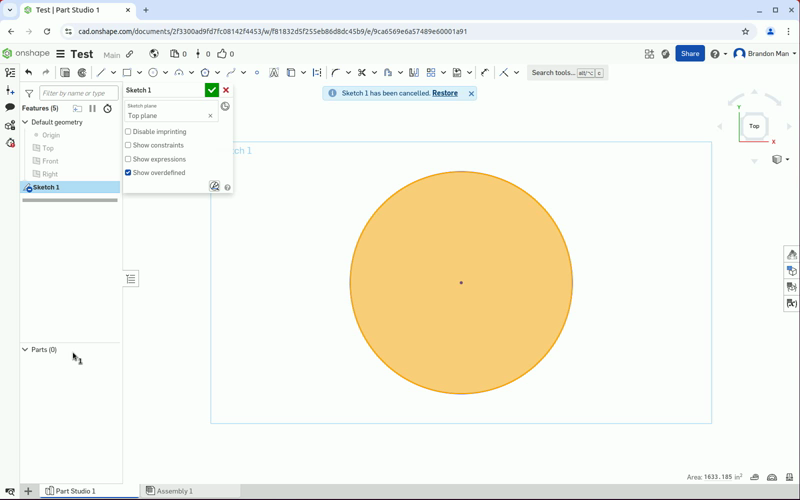
key(shift+e)
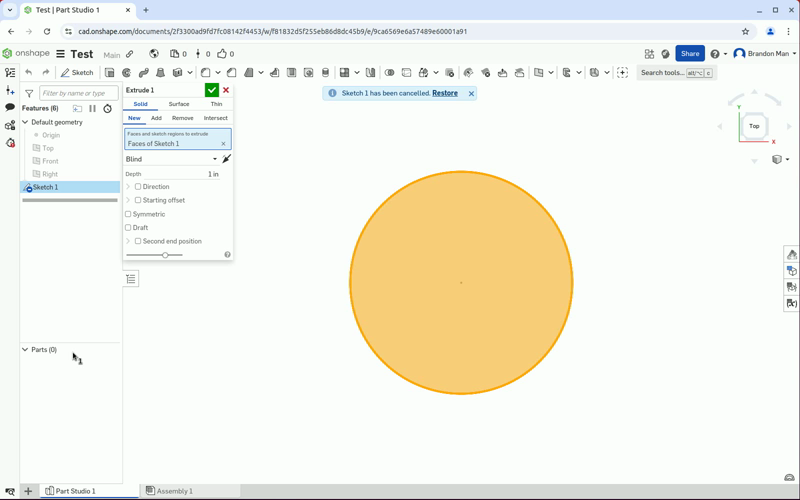
mouse_move(143, 106)
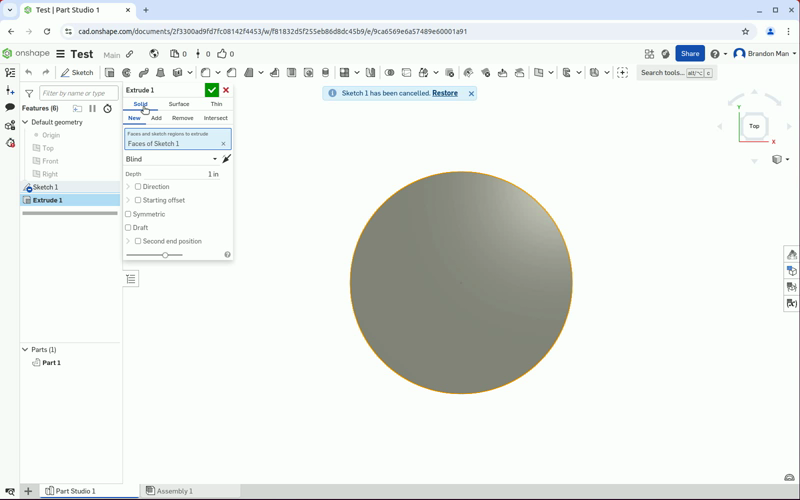
click(143, 106)
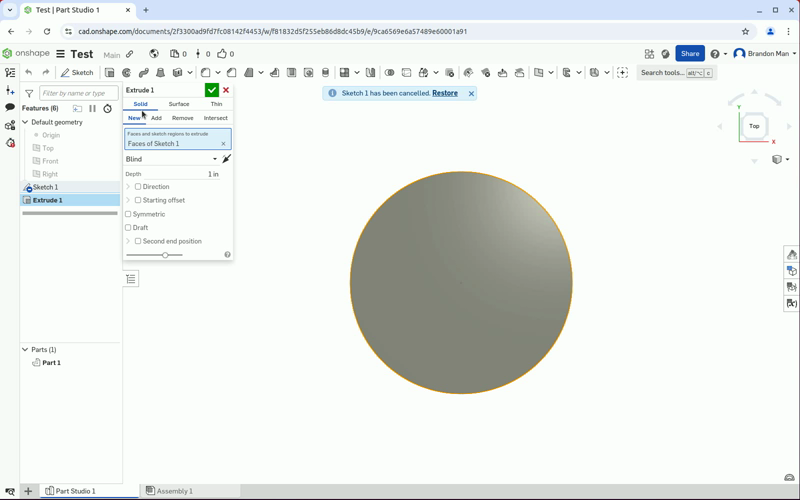
mouse_move(137, 120)
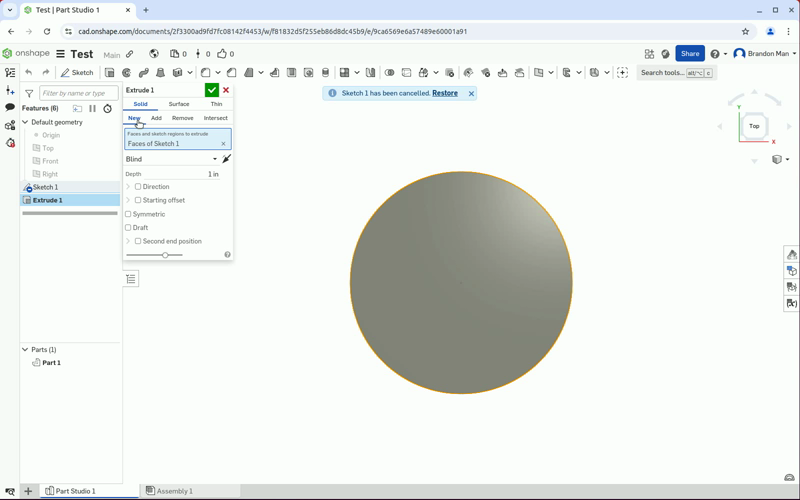
click(137, 120)
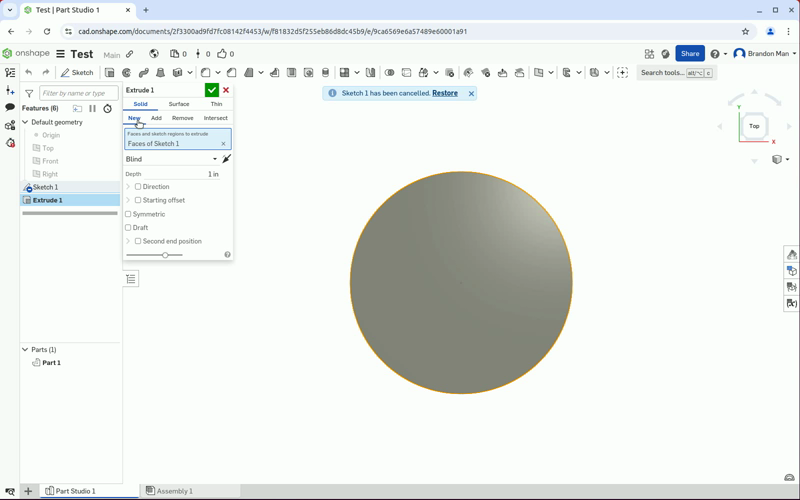
key(tab, 4)
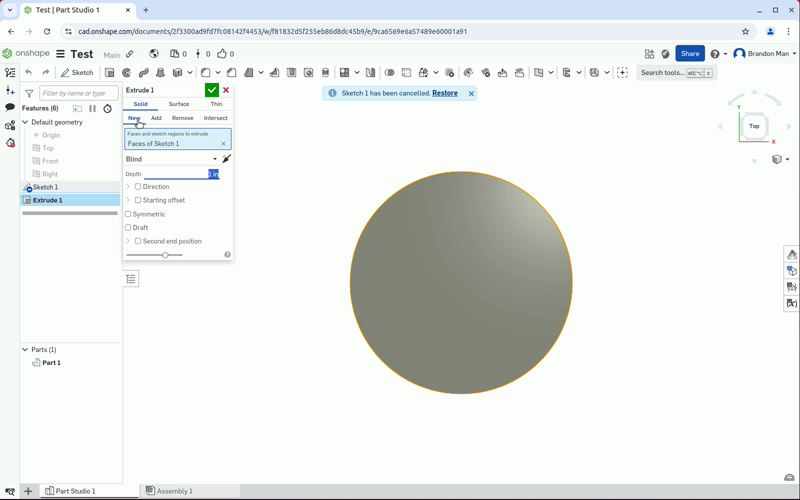
text(11.554)
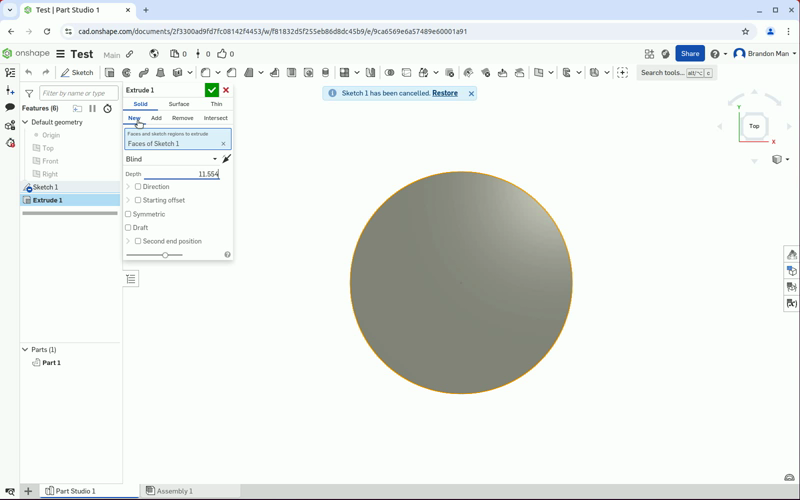
key(enter)
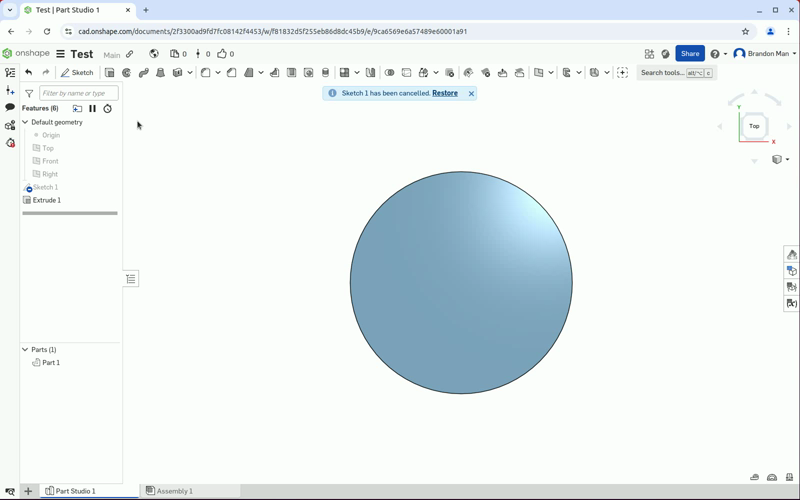
key(shift+h)
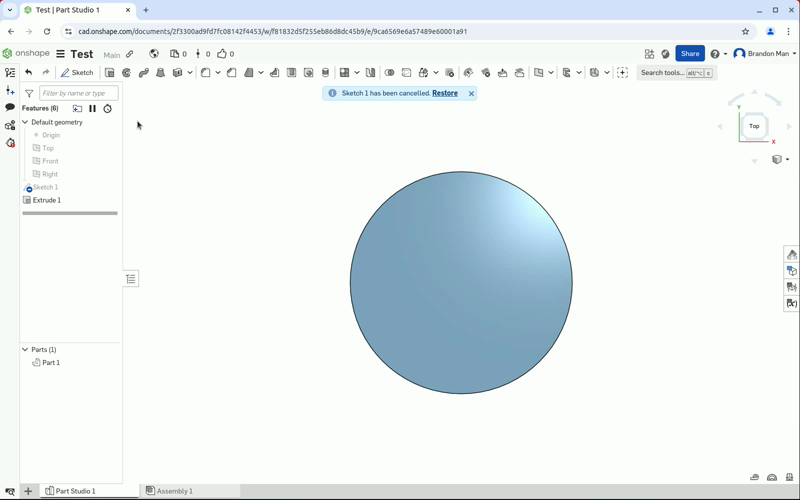
key(shift+h)
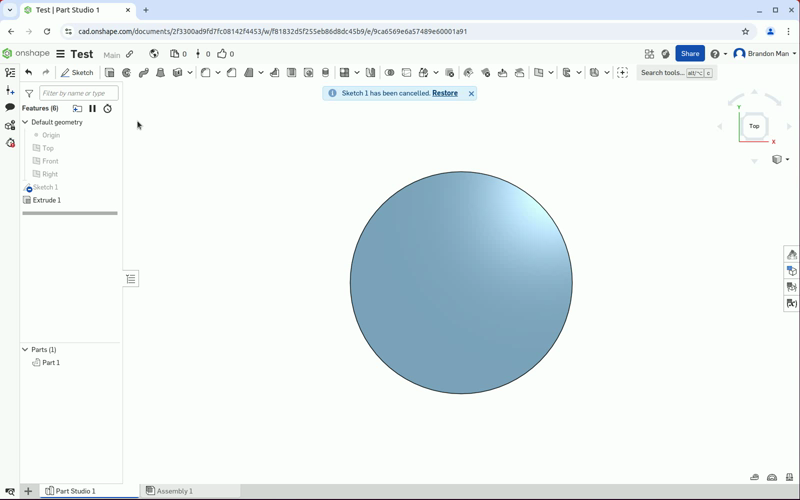
mouse_move(73, 189)
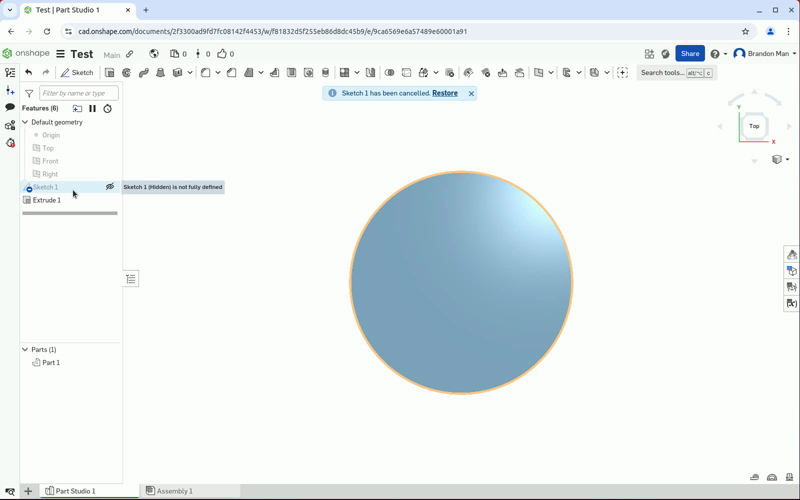
click(73, 189)
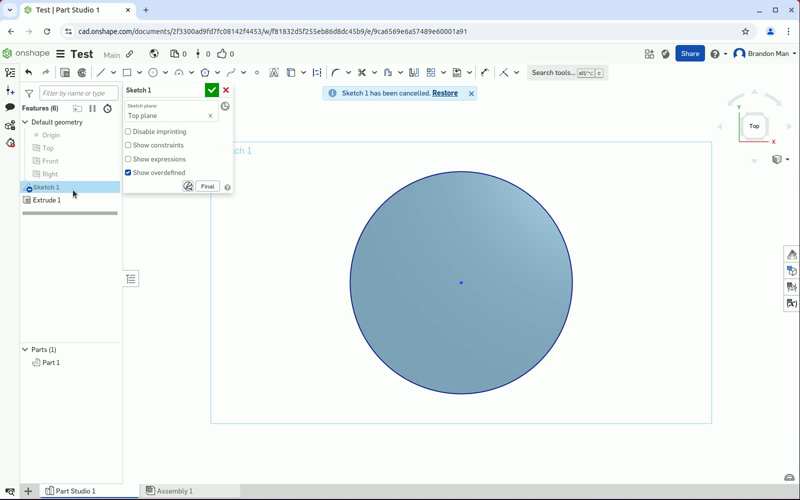
mouse_move(229, 92)
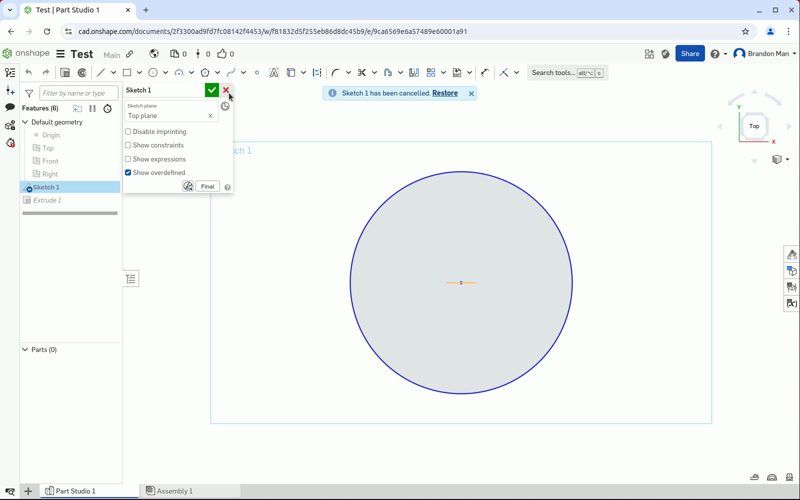
click(229, 92)
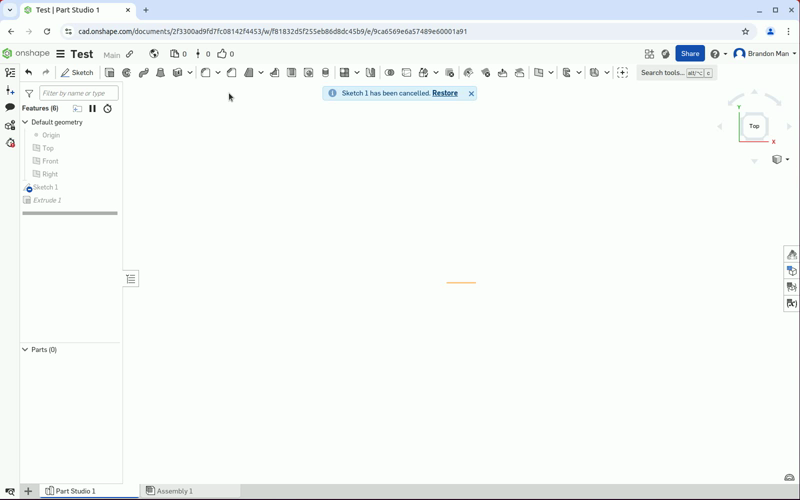
mouse_move(541, 75)
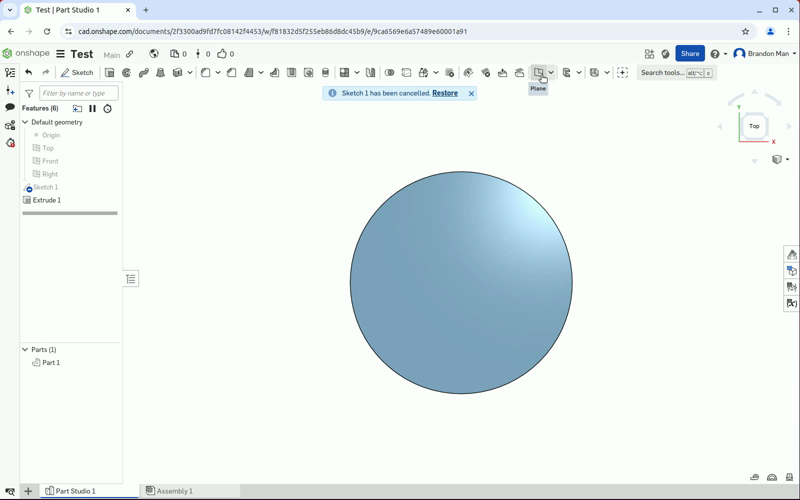
click(541, 75)
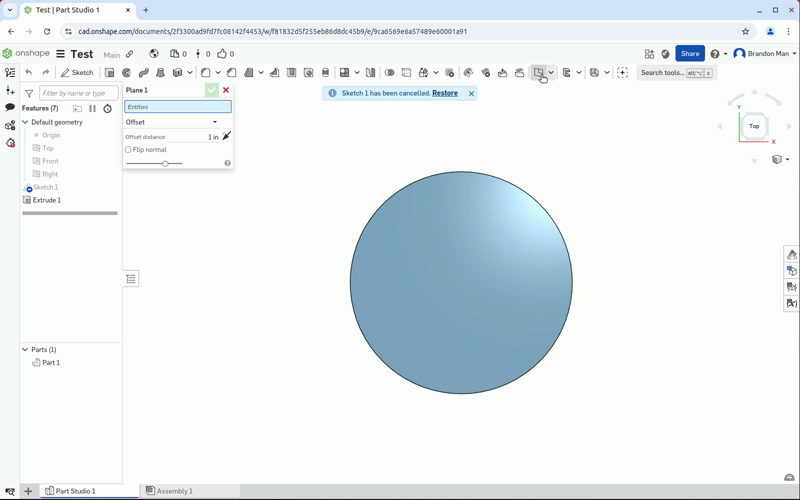
mouse_move(73, 150)
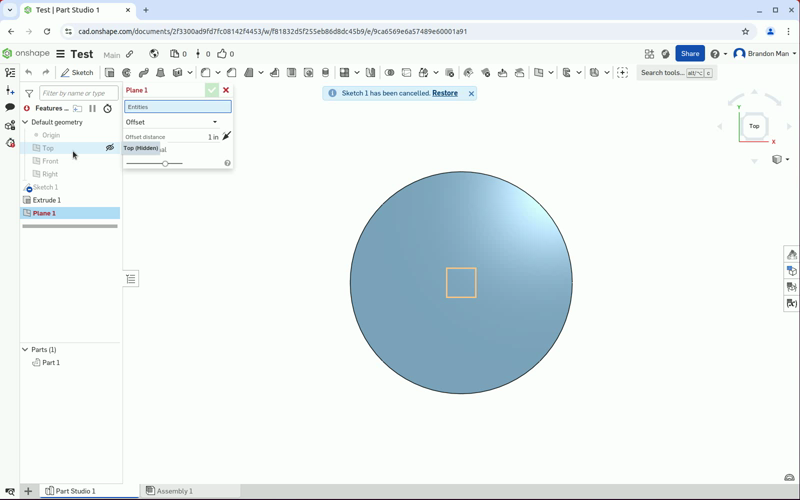
click(73, 150)
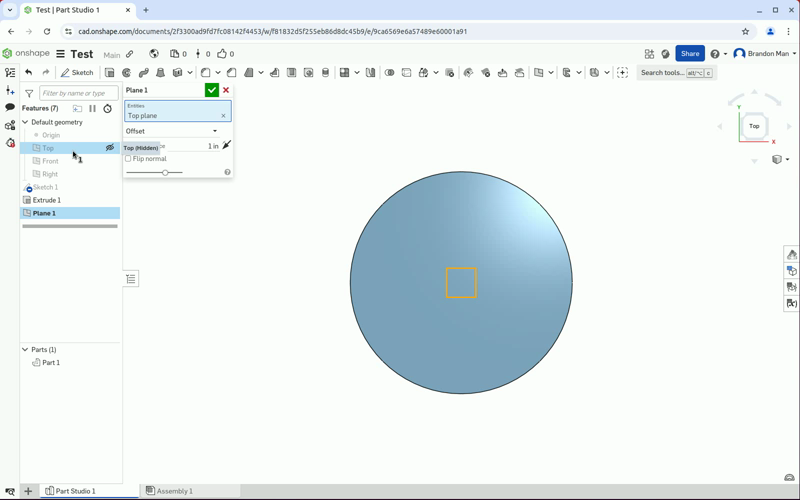
key(tab, 2)
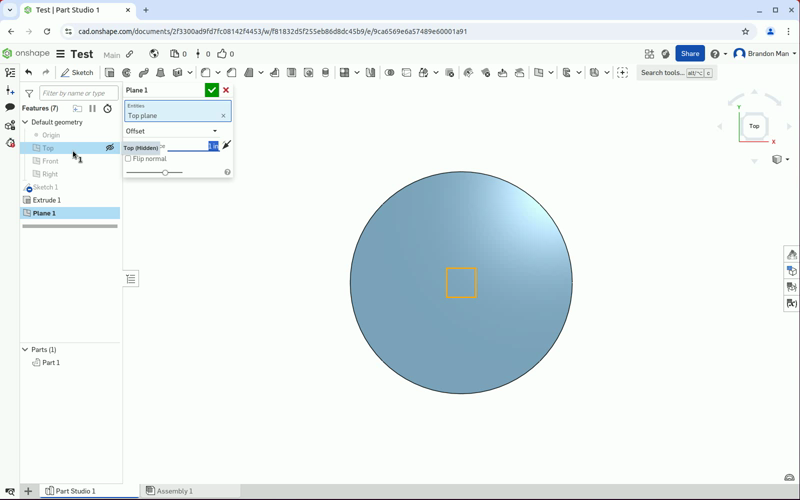
text(11.554)
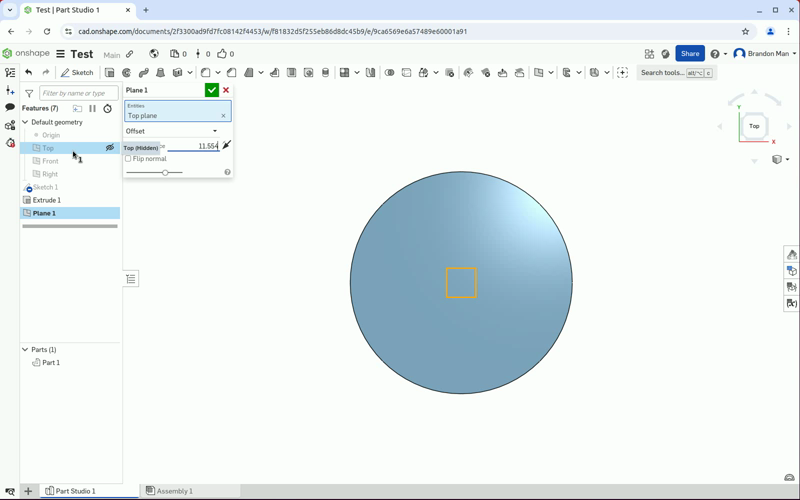
key(enter, 2)
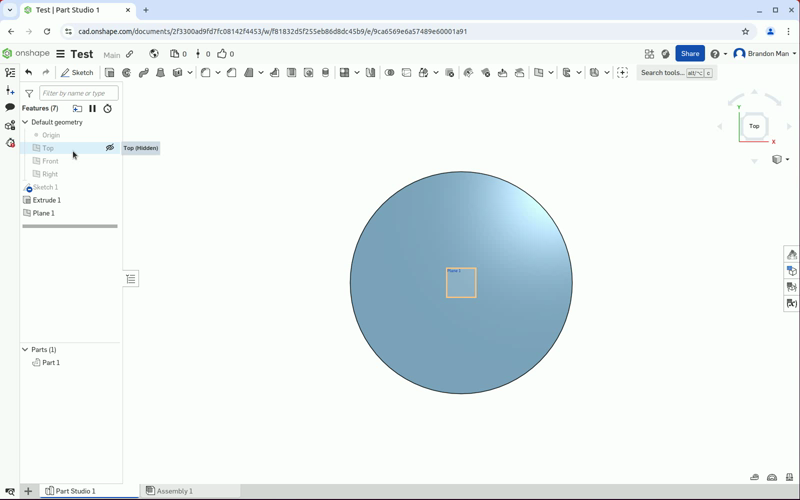
key(shift+s)
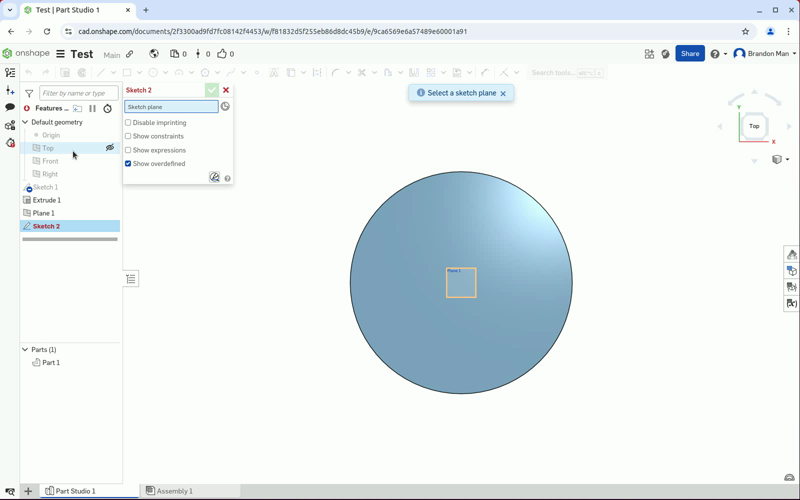
mouse_move(73, 215)
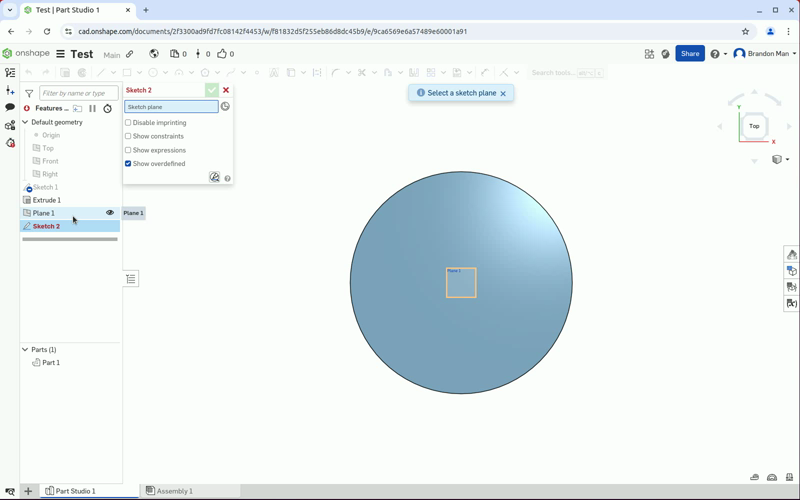
click(73, 215)
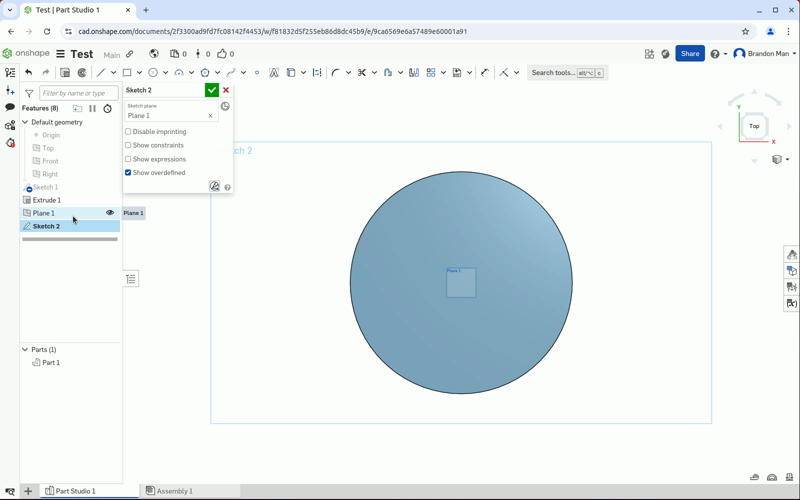
mouse_move(73, 352)
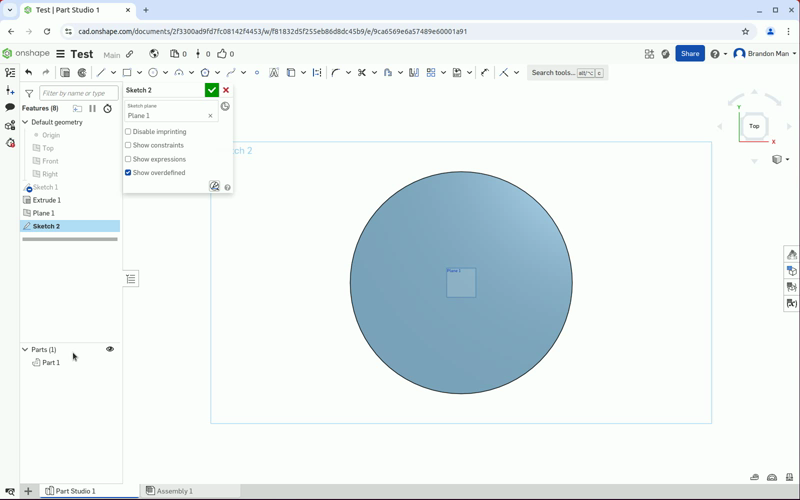
key(y)
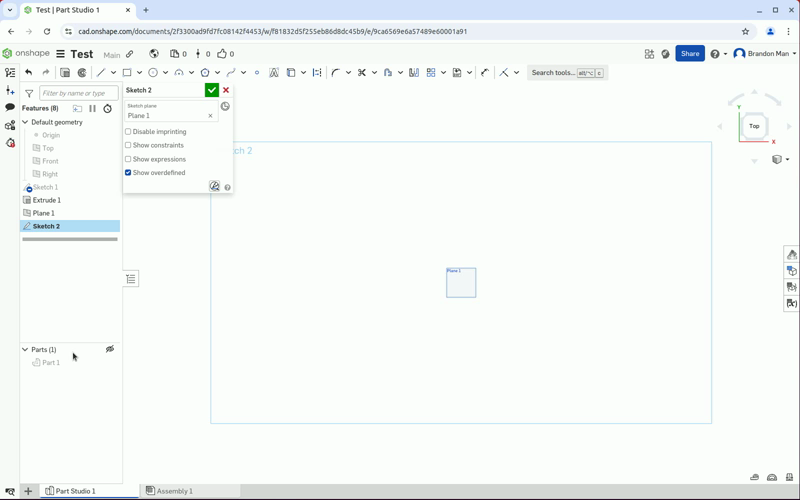
key(l)
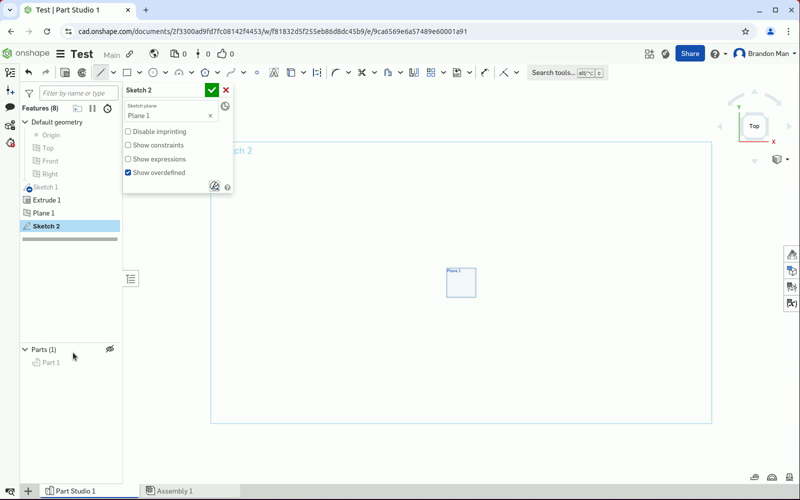
key_down(shift)
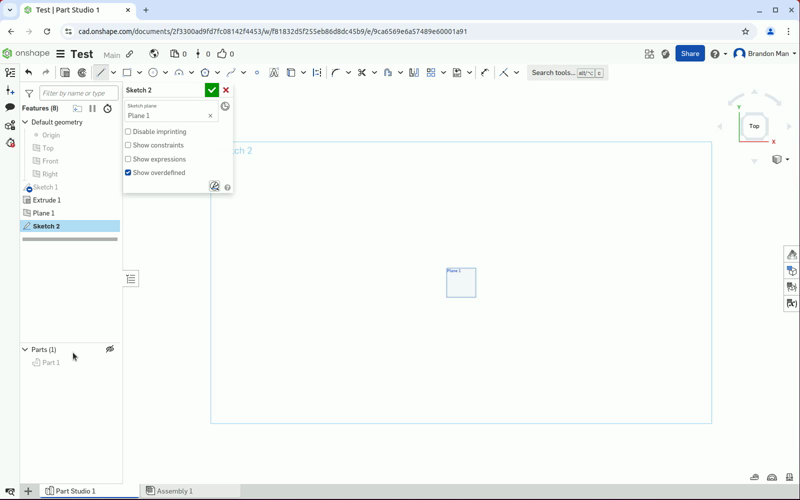
mouse_move(374, 282)
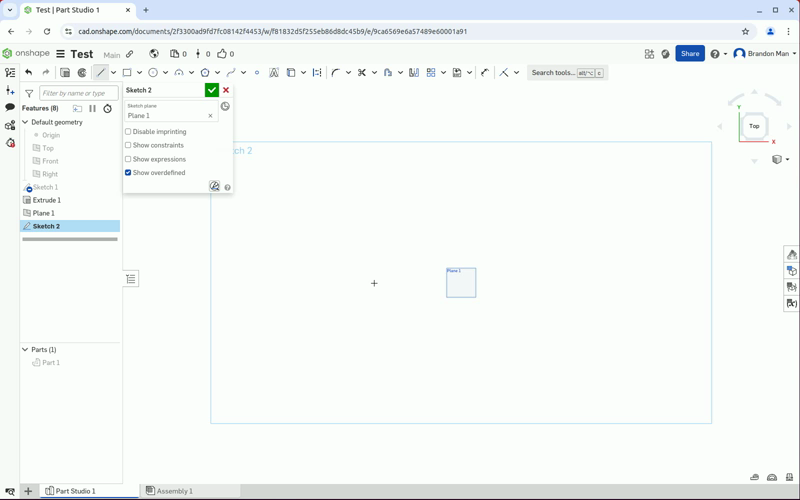
click(374, 282)
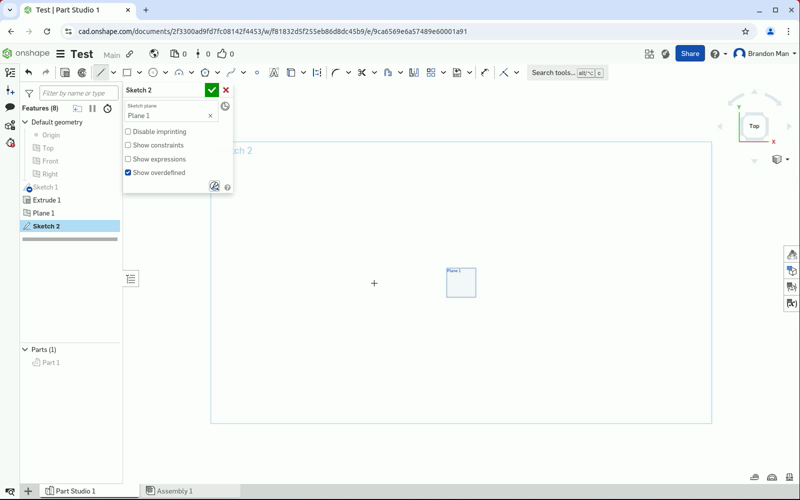
key_up(shift)
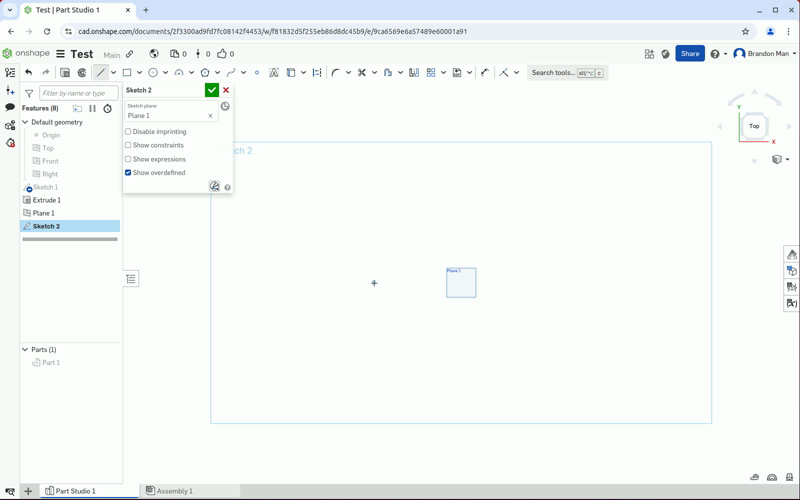
key_down(shift)
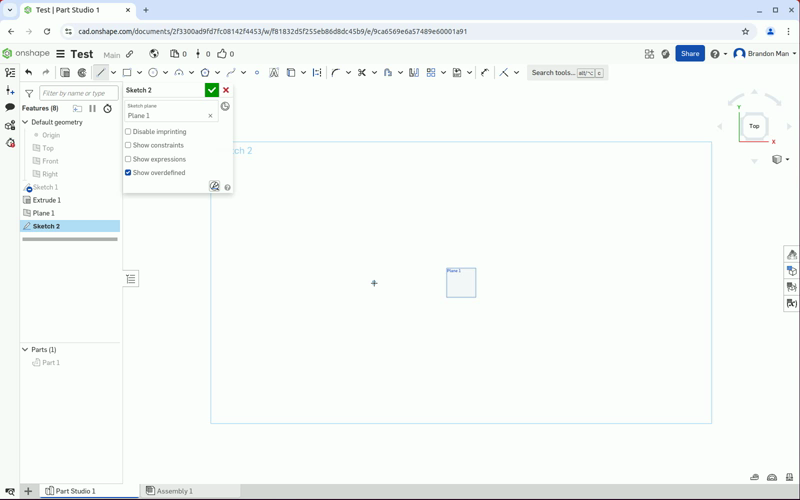
mouse_move(417, 357)
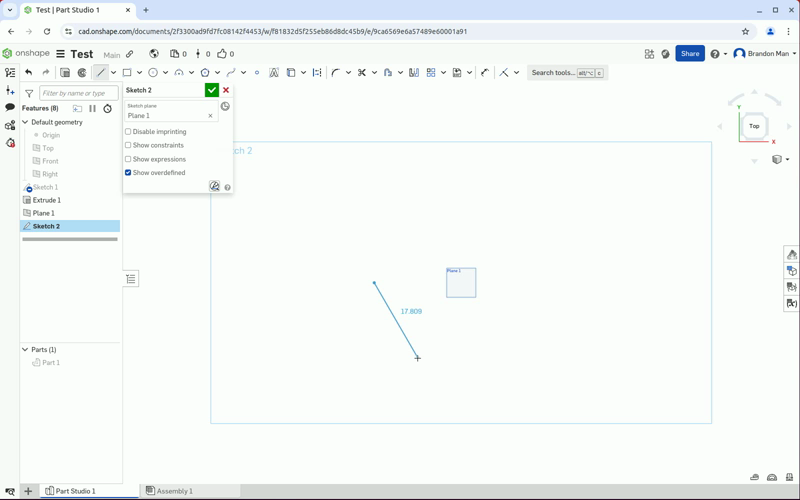
click(417, 357)
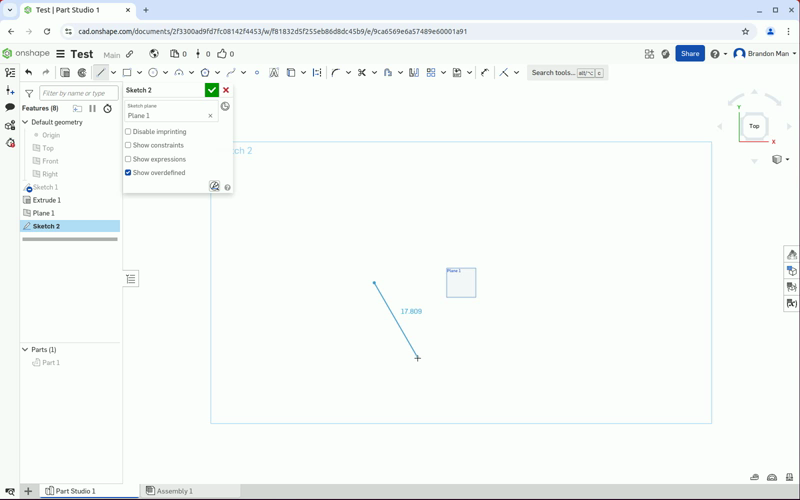
key_up(shift)
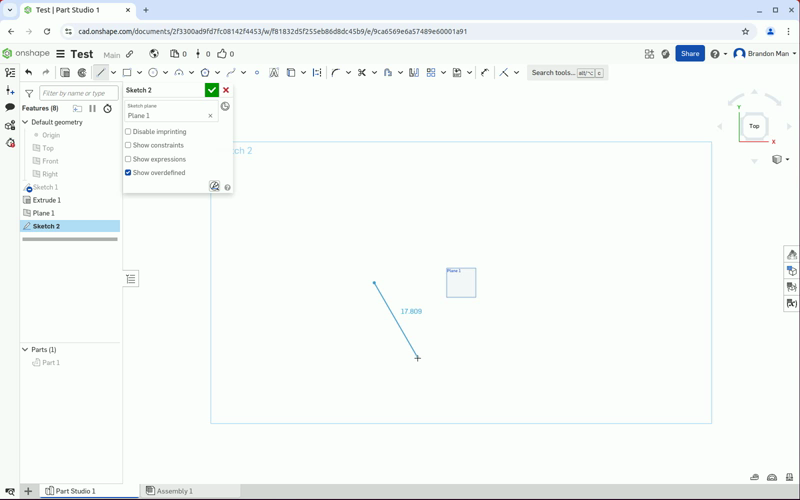
key_down(shift)
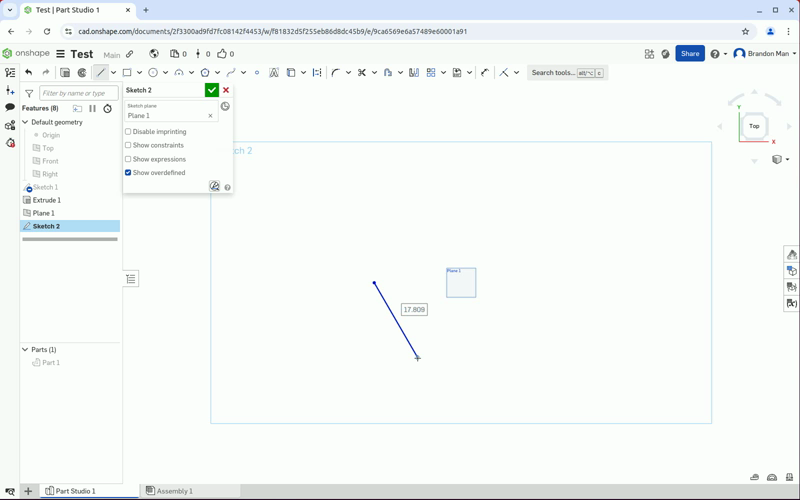
mouse_move(503, 357)
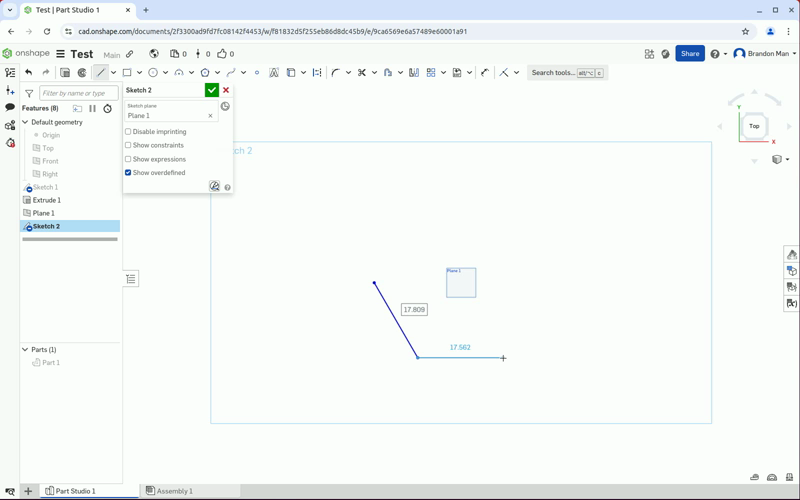
click(503, 357)
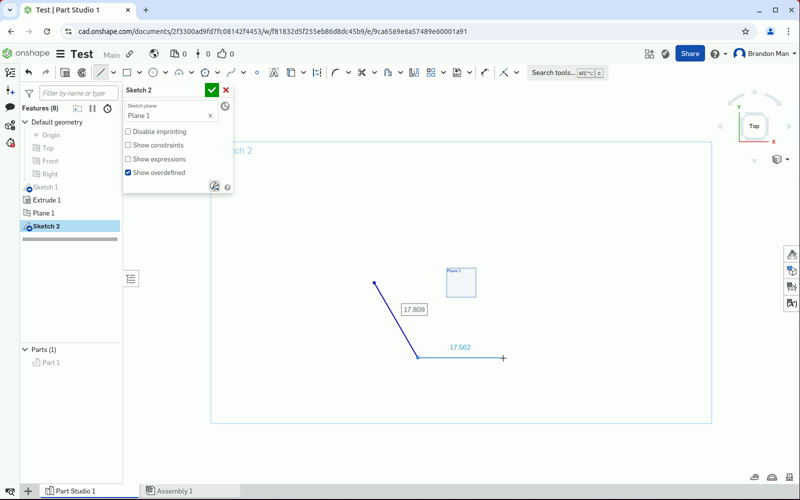
key_up(shift)
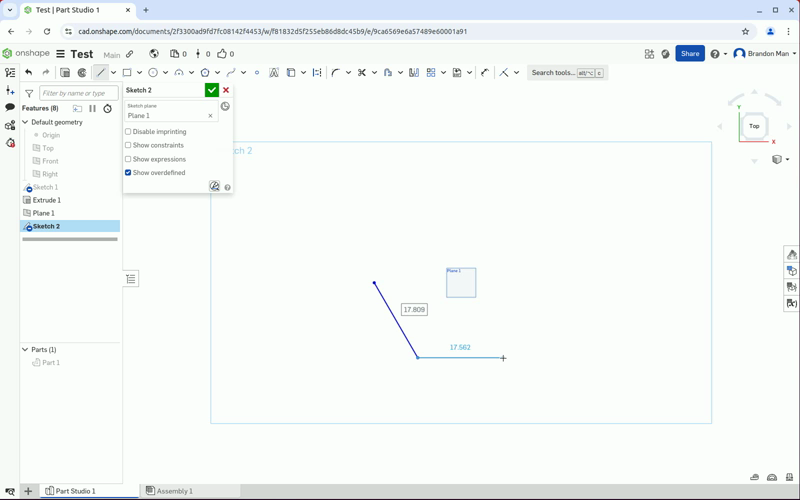
key_down(shift)
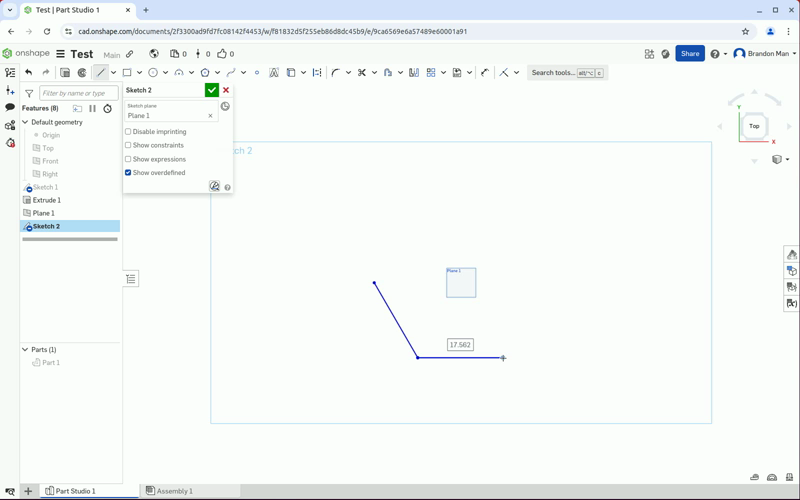
mouse_move(546, 282)
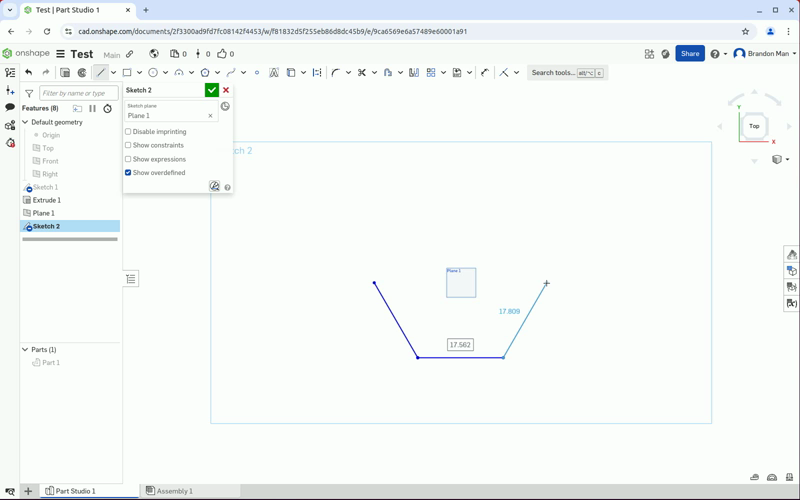
click(546, 282)
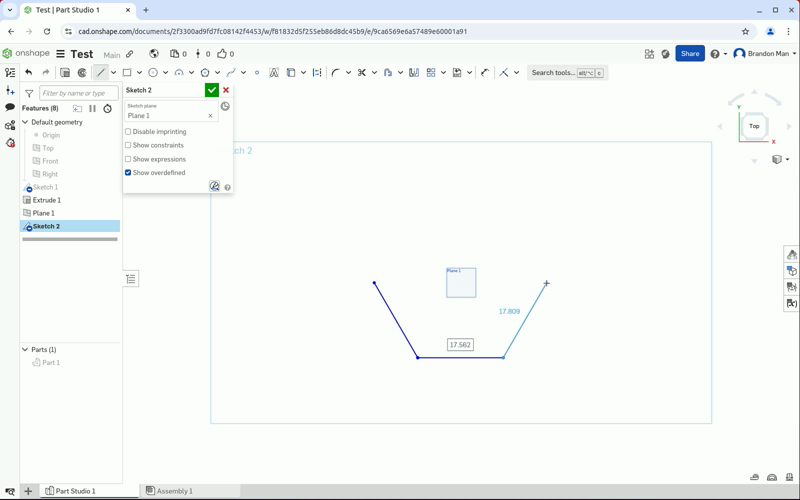
key_up(shift)
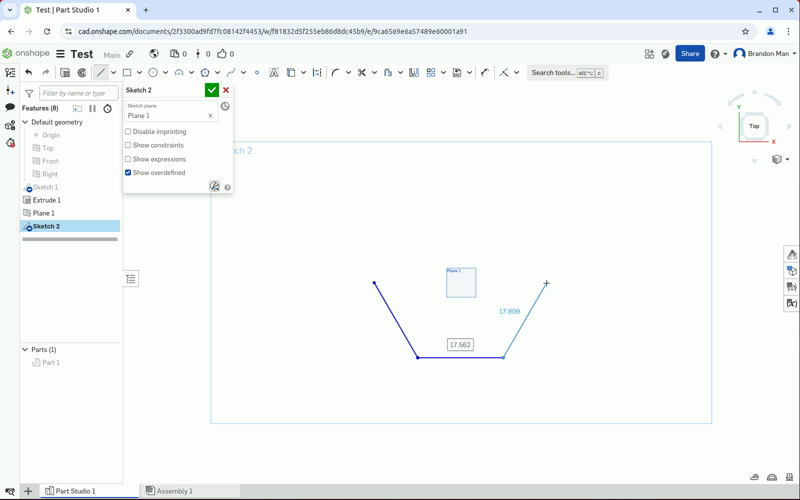
key_down(shift)
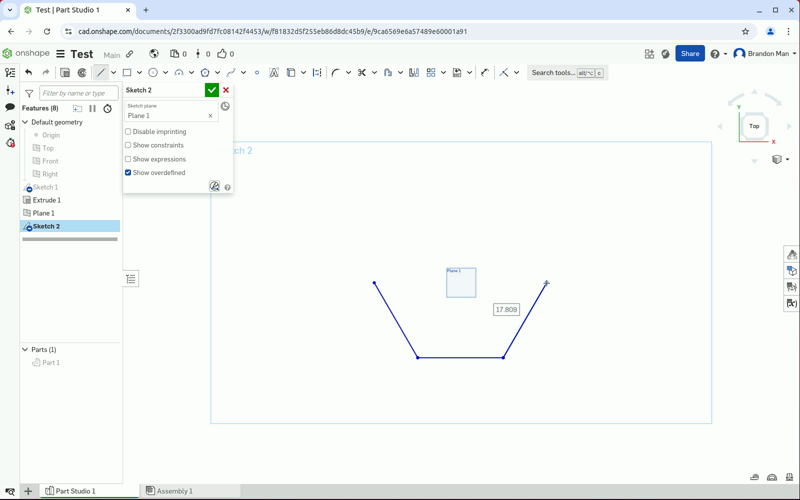
mouse_move(503, 208)
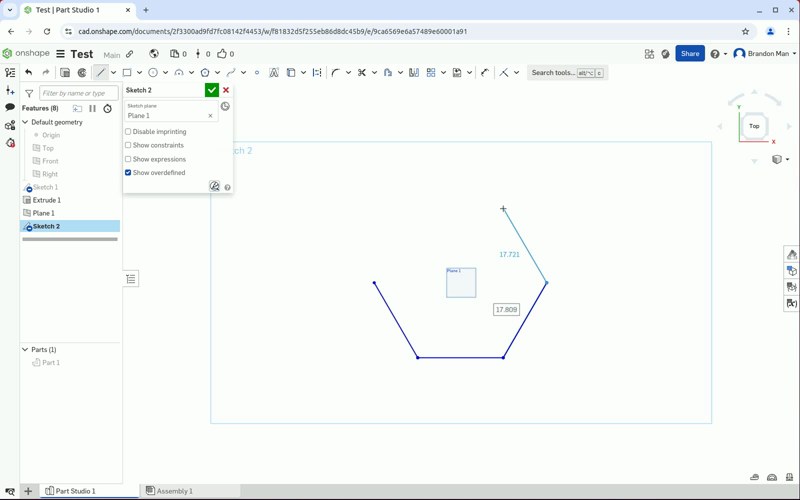
click(503, 208)
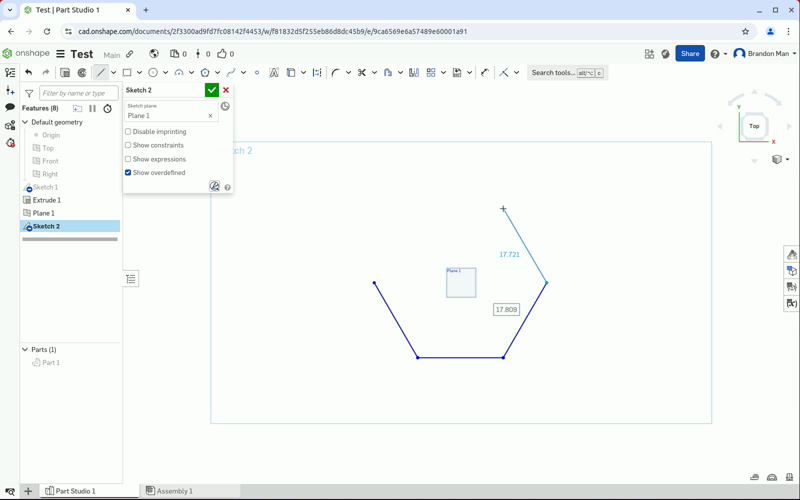
key_up(shift)
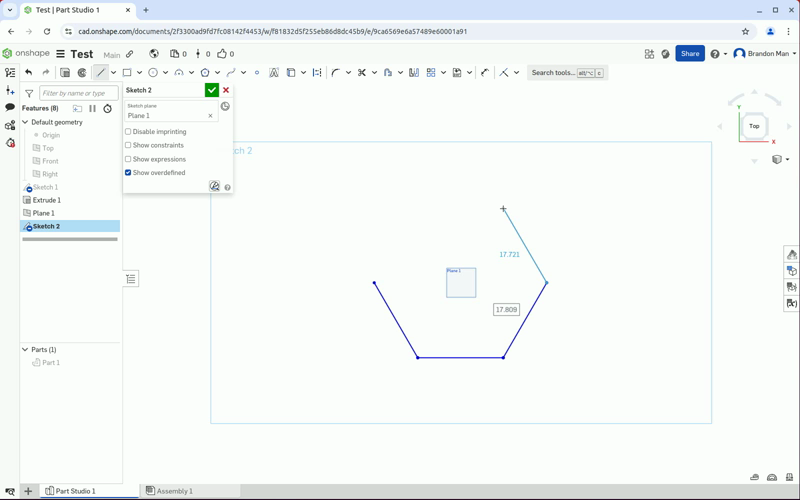
key_down(shift)
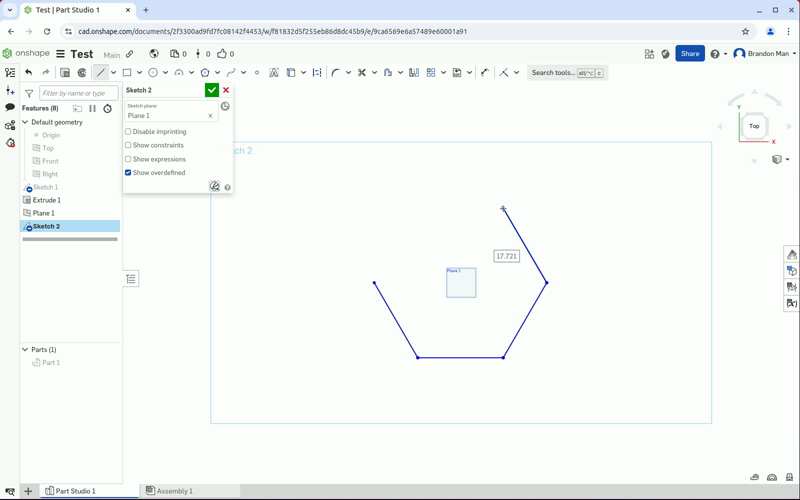
mouse_move(417, 208)
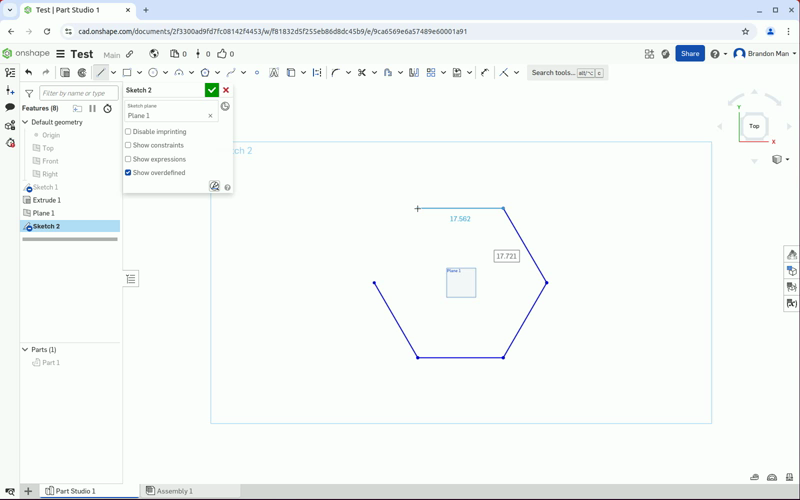
click(417, 208)
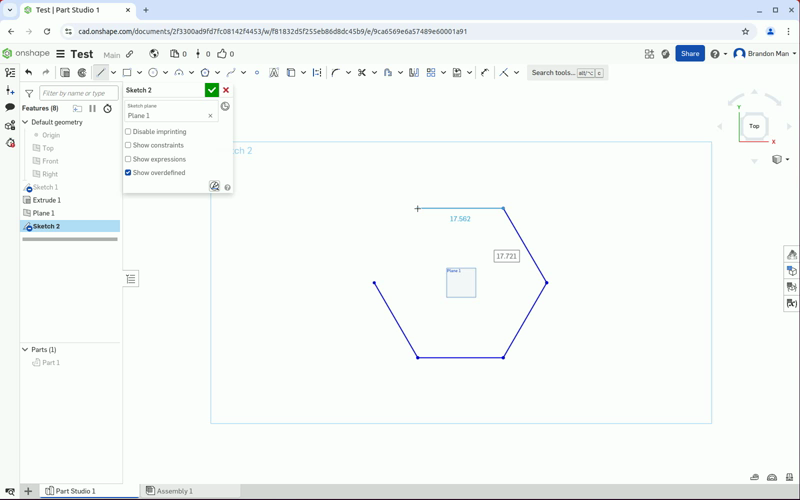
key_up(shift)
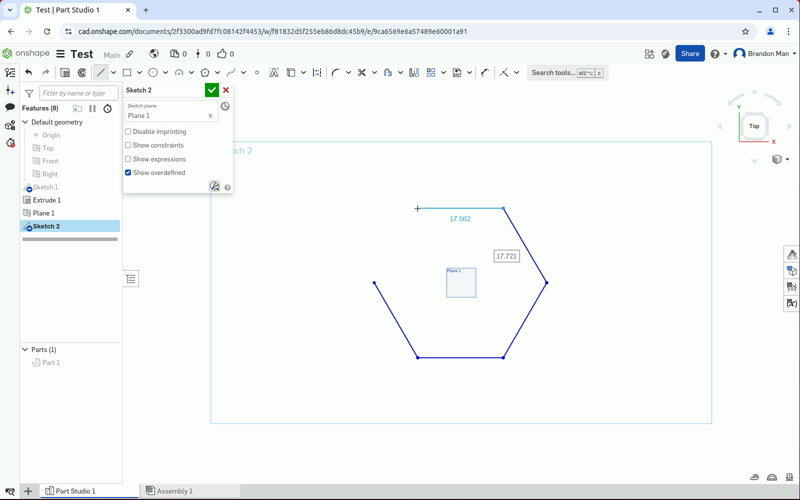
key_down(shift)
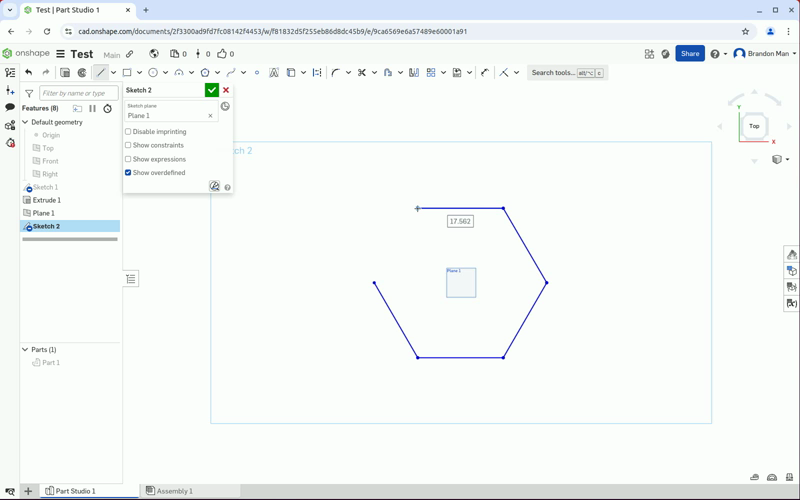
mouse_move(374, 282)
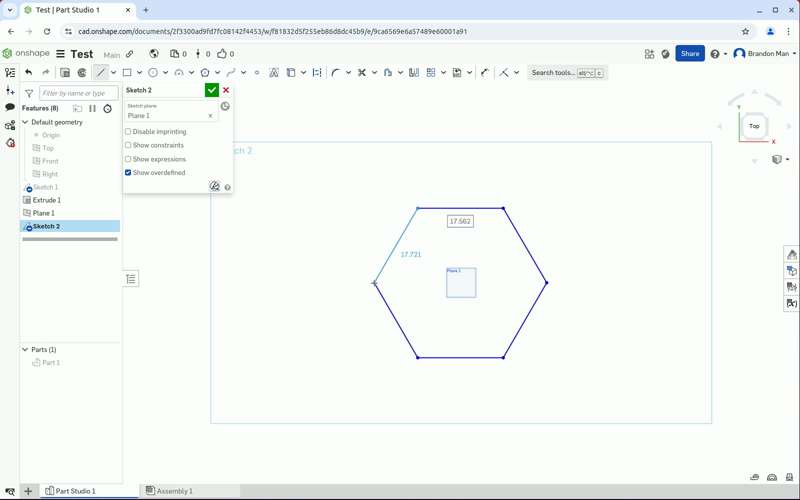
key_up(shift)
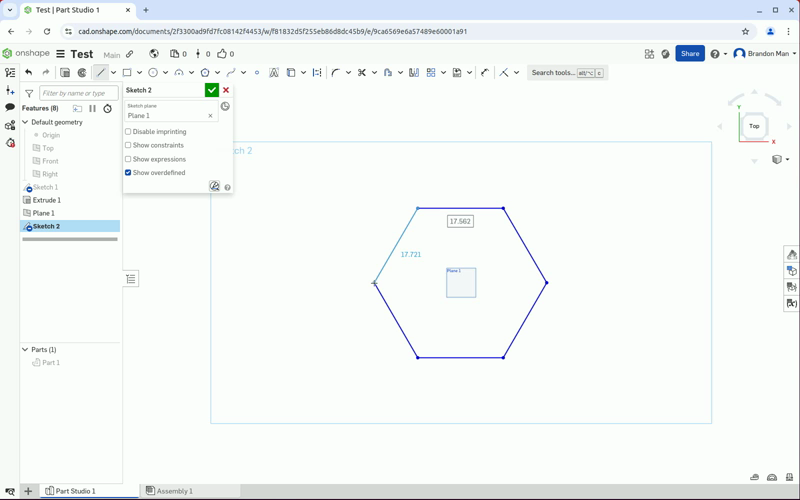
click(374, 282)
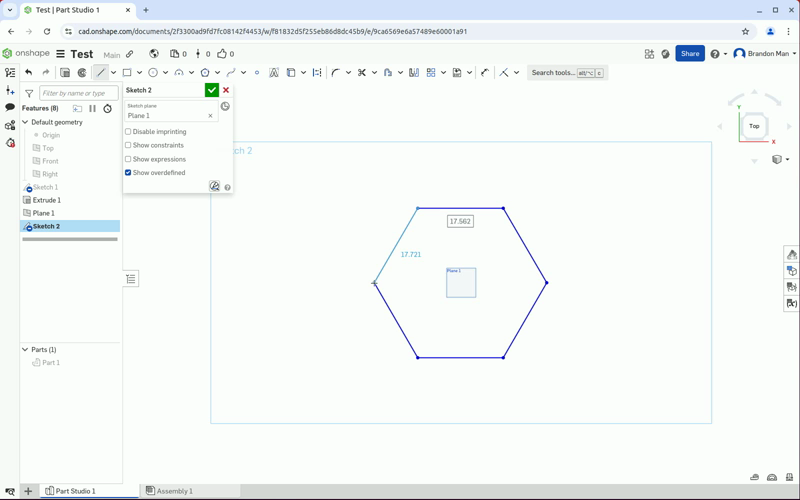
key(esc)
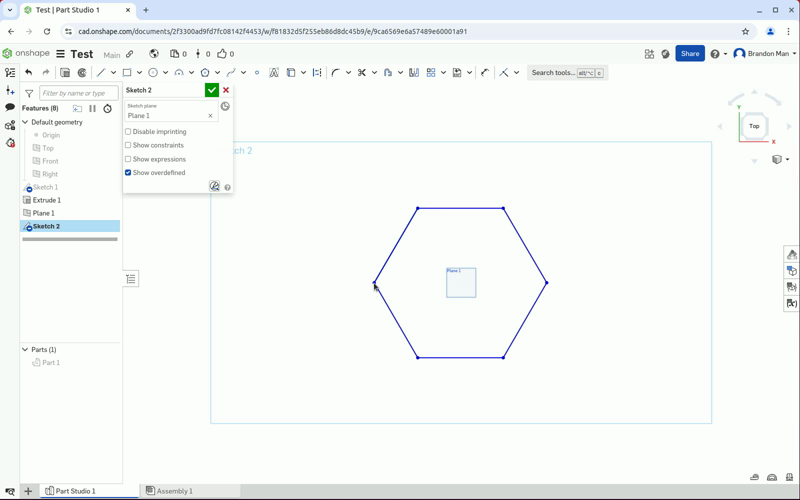
mouse_move(487, 239)
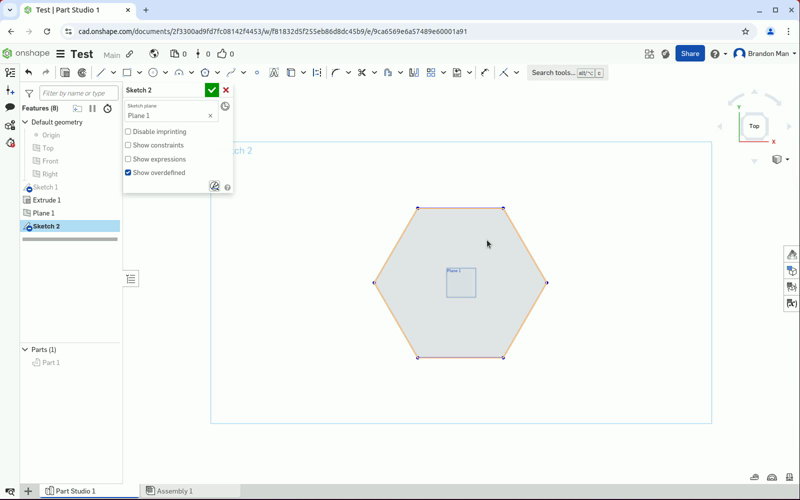
click(487, 239)
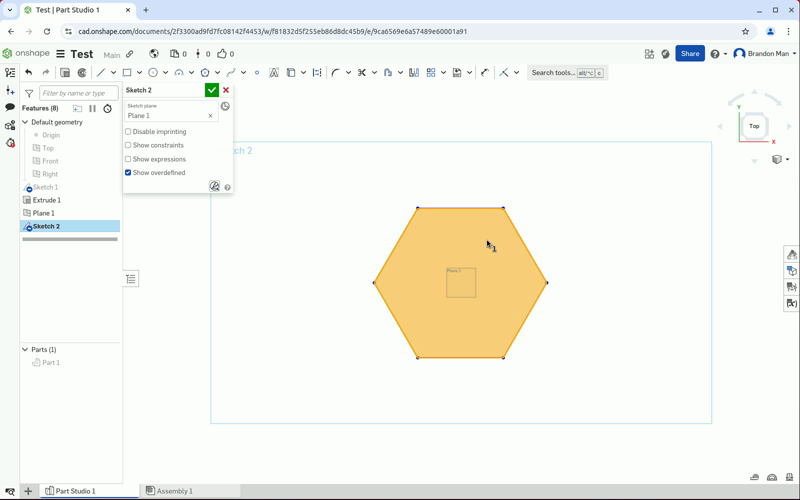
mouse_move(73, 352)
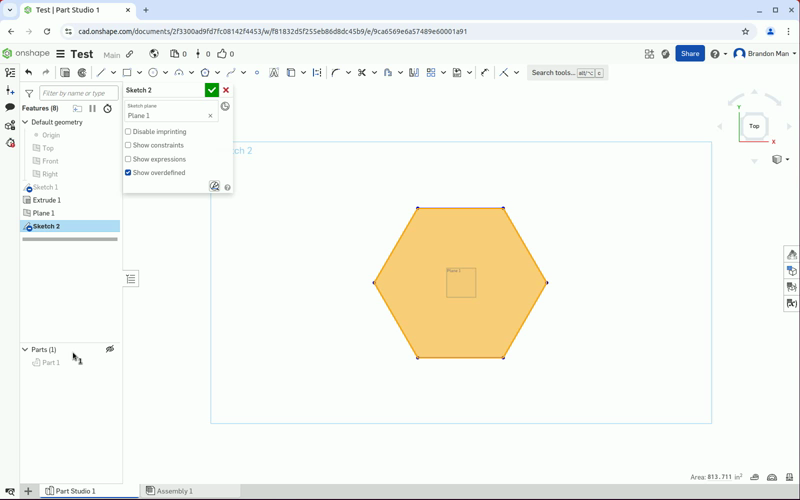
key(shift+y)
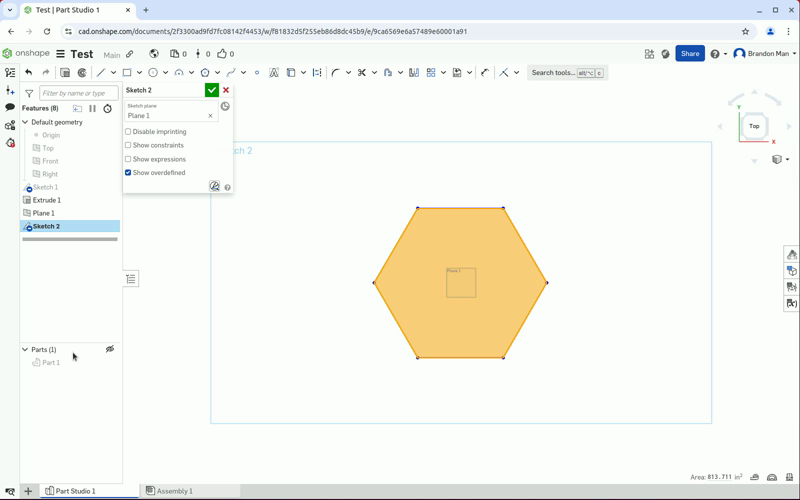
key(shift+e)
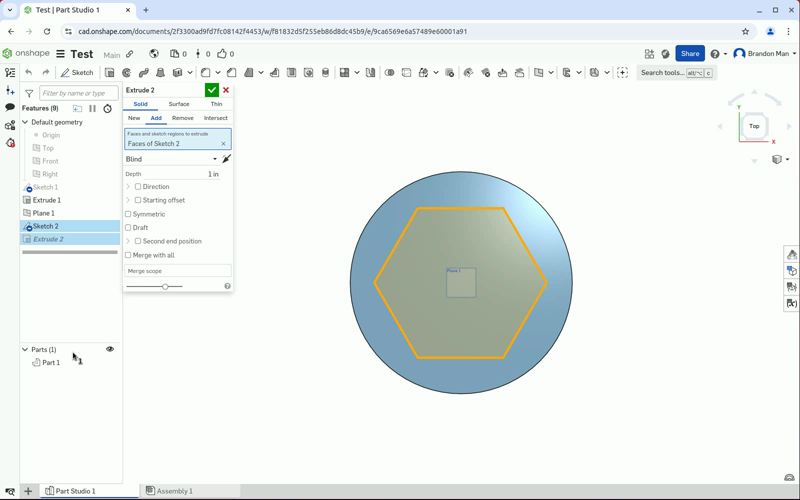
mouse_move(143, 106)
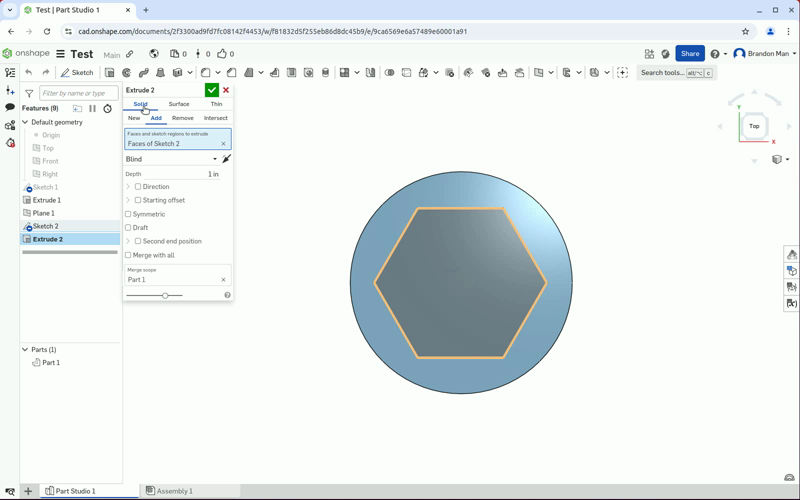
click(143, 106)
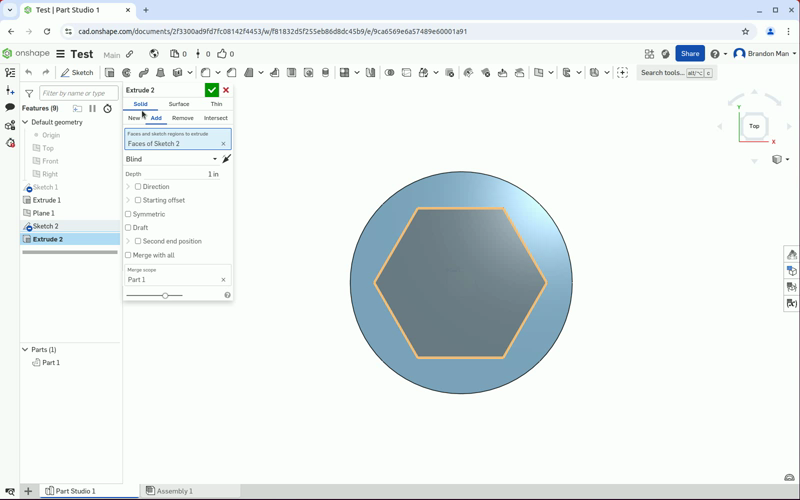
mouse_move(137, 120)
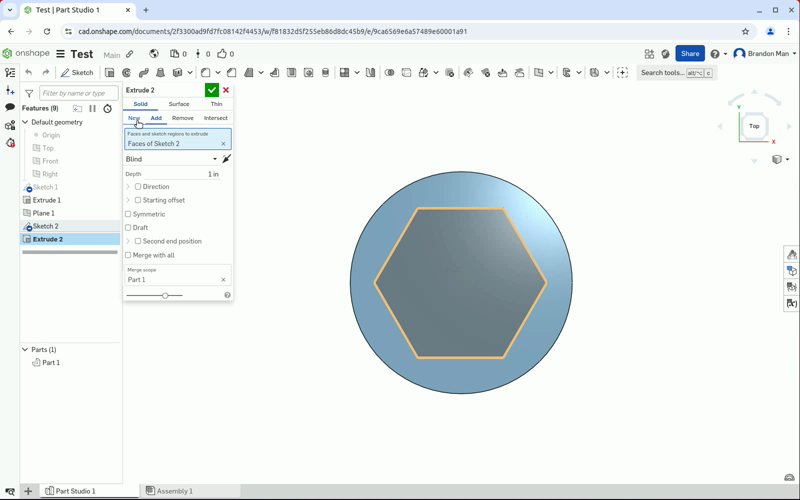
click(137, 120)
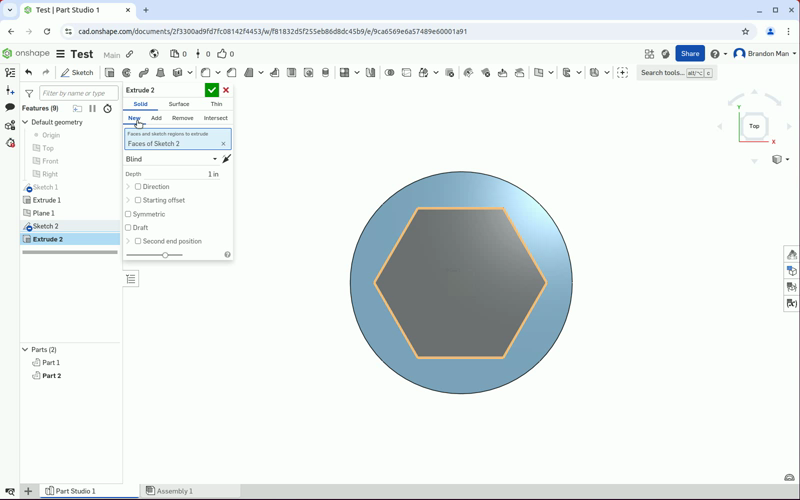
key(tab, 4)
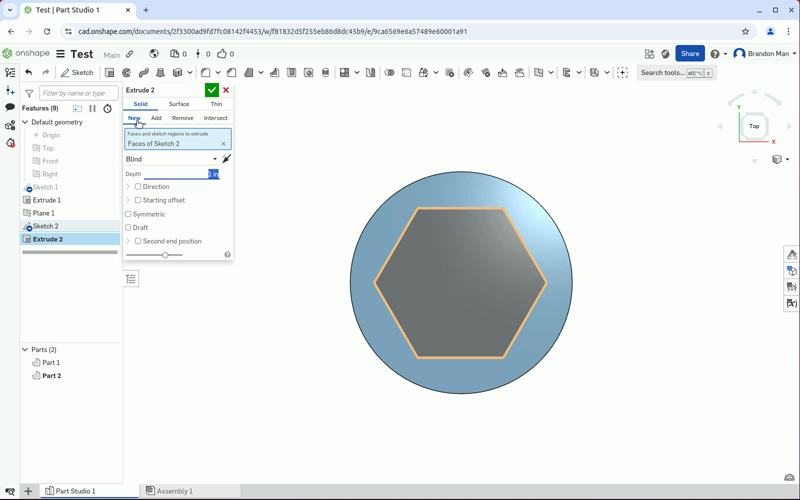
text(7.703)
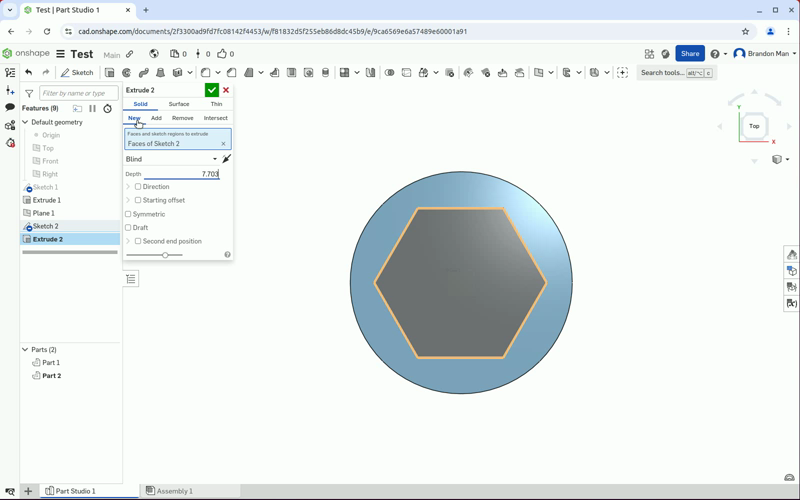
key(enter)
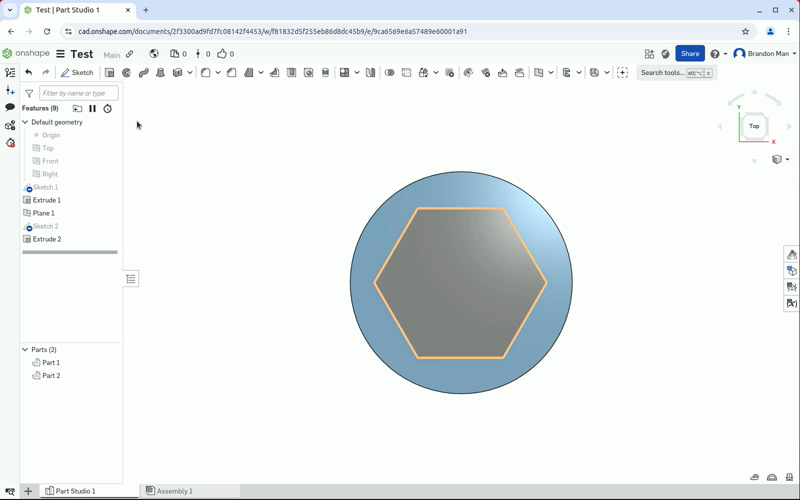
key(shift+h)
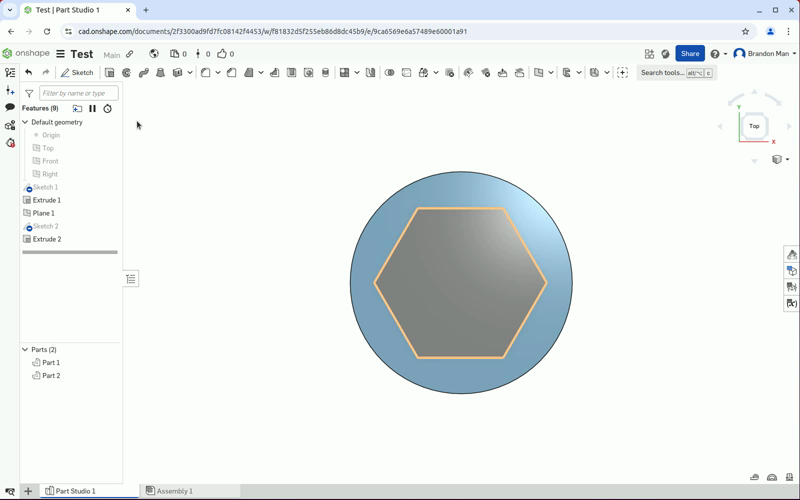
key(shift+h)
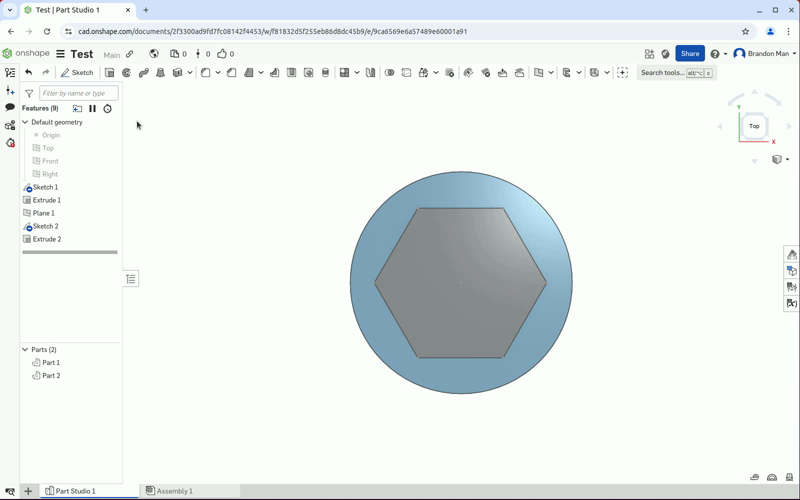
key(shift+7)
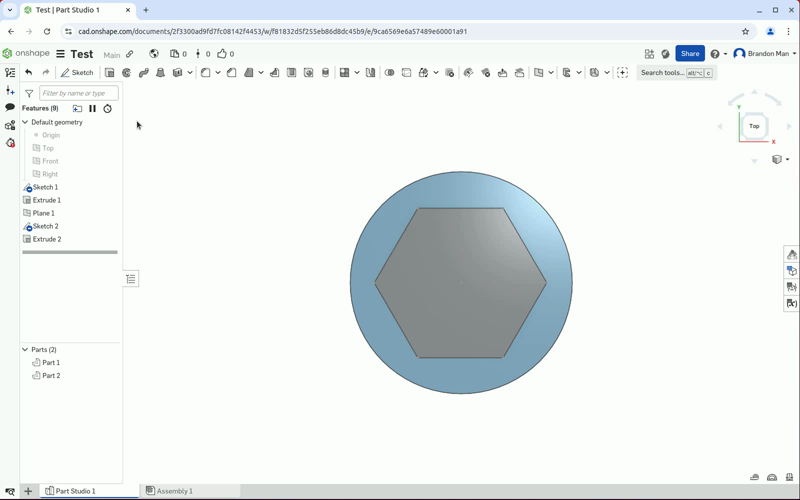
key(up, 3)
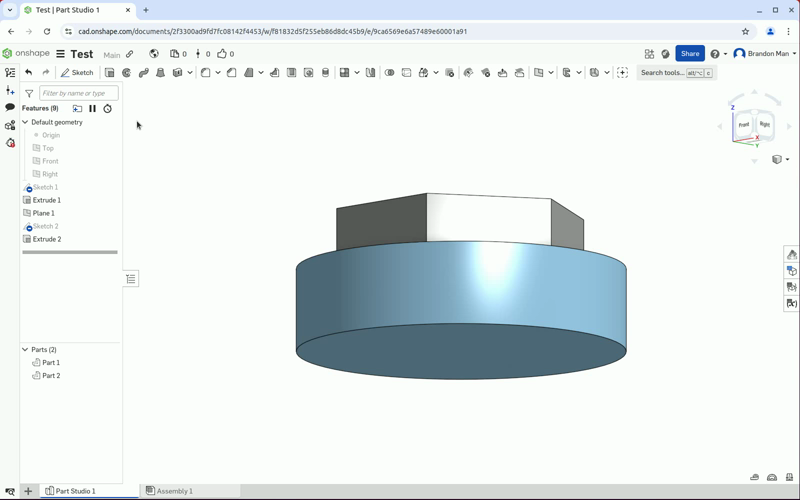
key(left, 3)
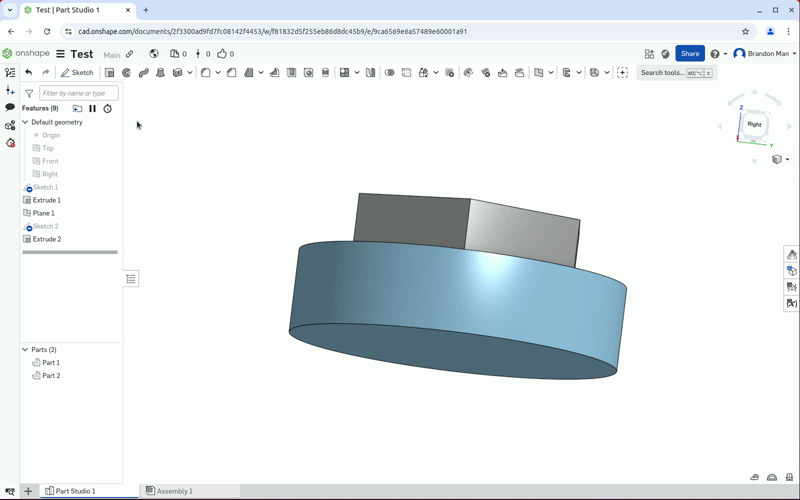
key(right, 3)
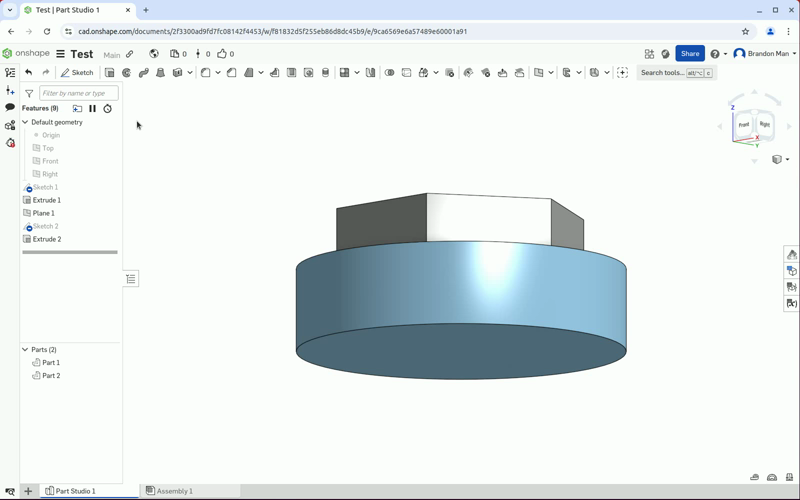
key(down, 3)
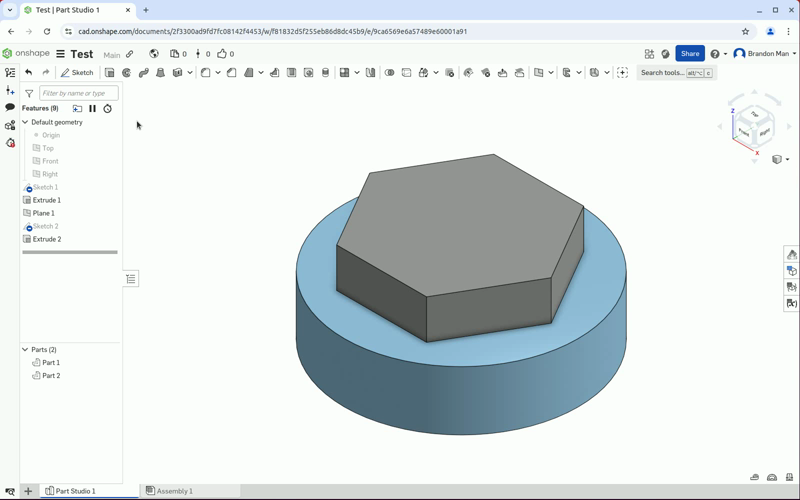
mouse_move(73, 189)
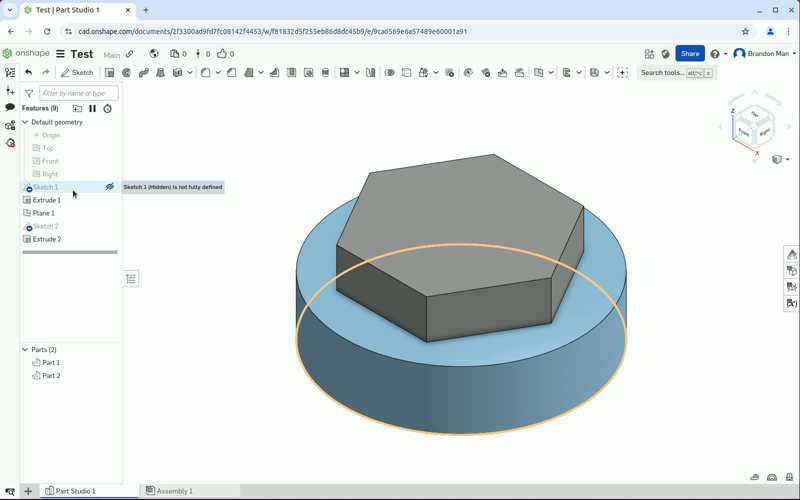
click(73, 189)